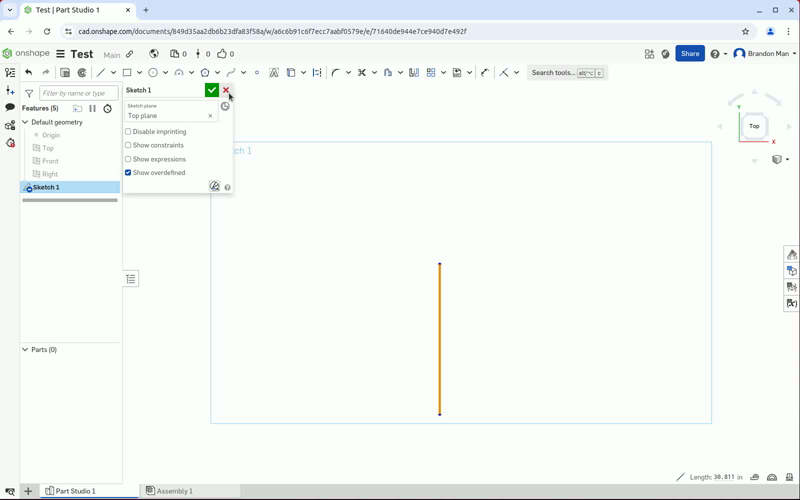
key(shift+h)
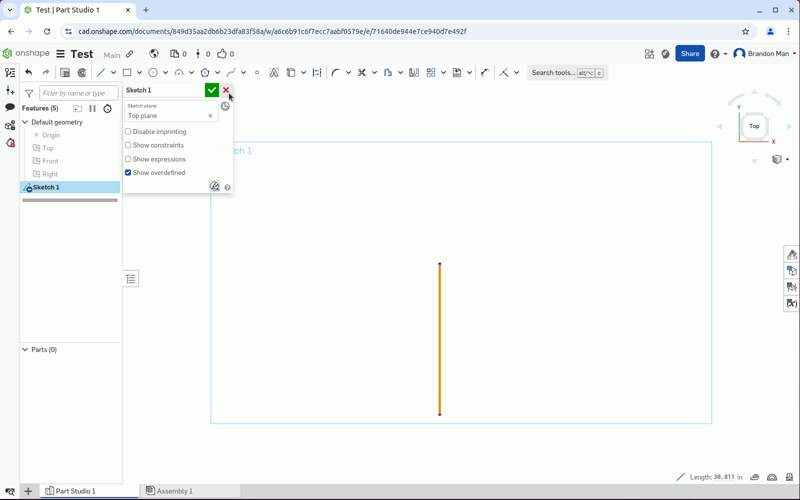
key(shift+s)
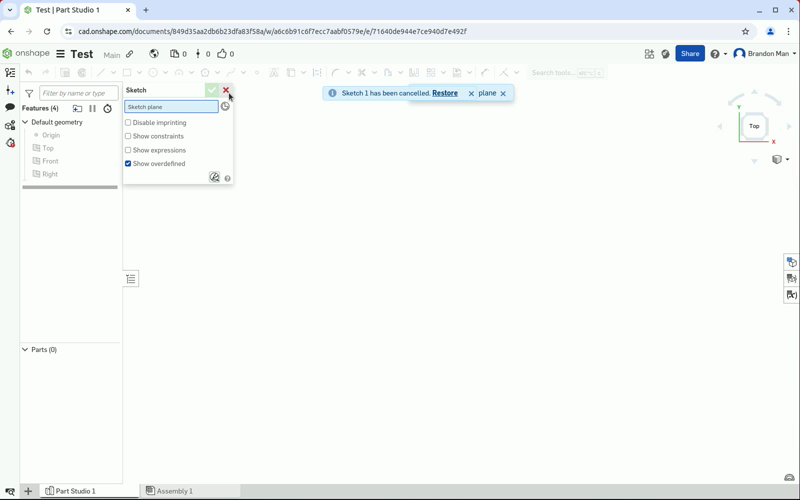
mouse_move(73, 150)
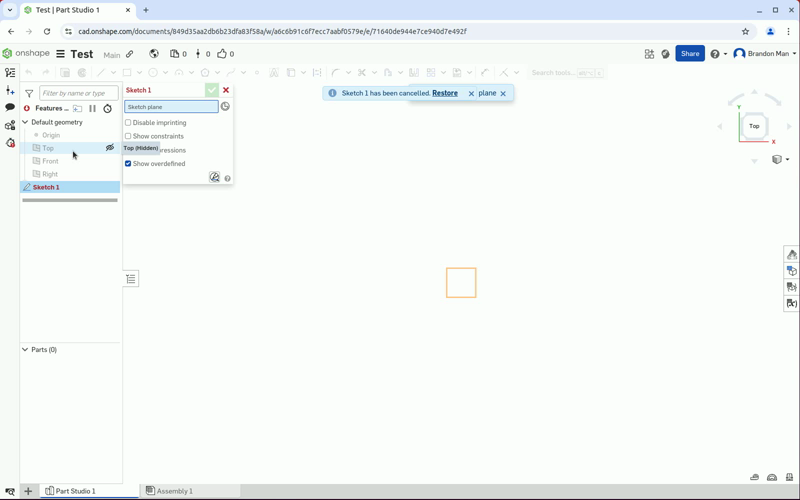
click(73, 150)
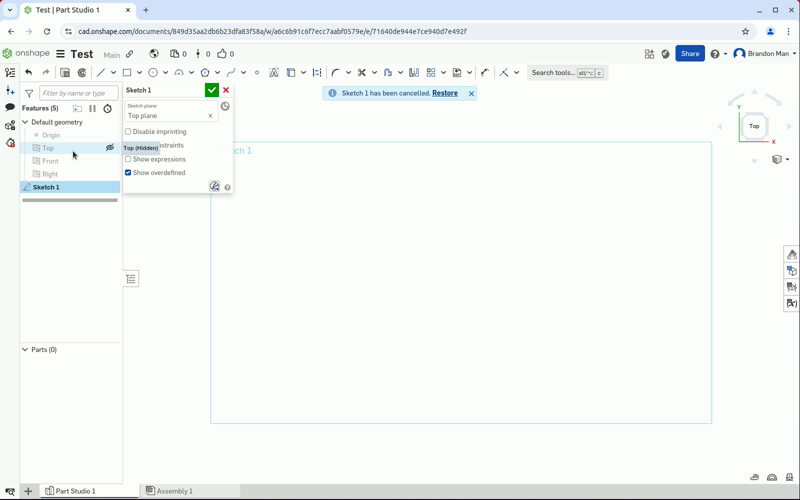
mouse_move(73, 352)
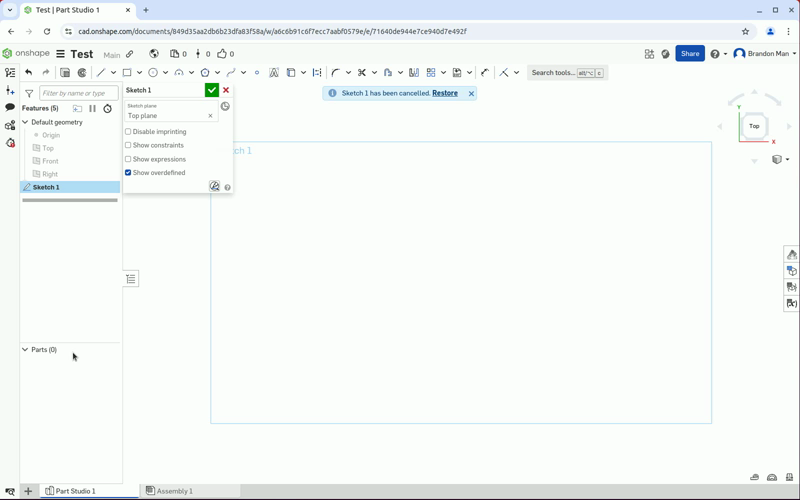
key(y)
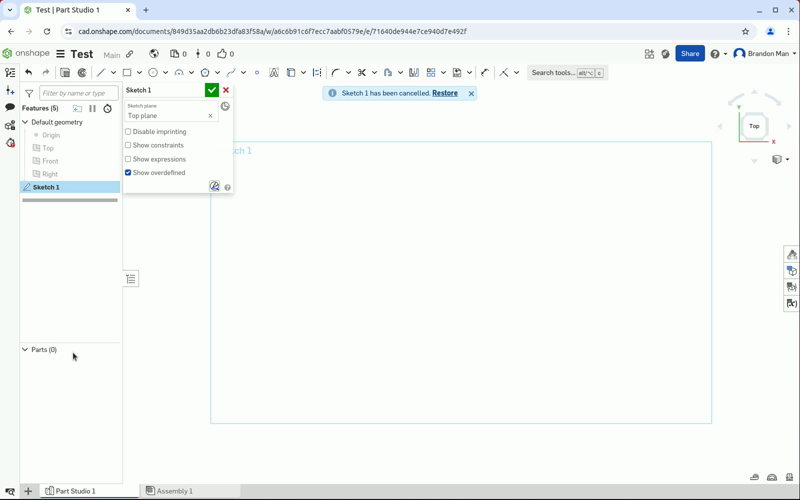
key(c)
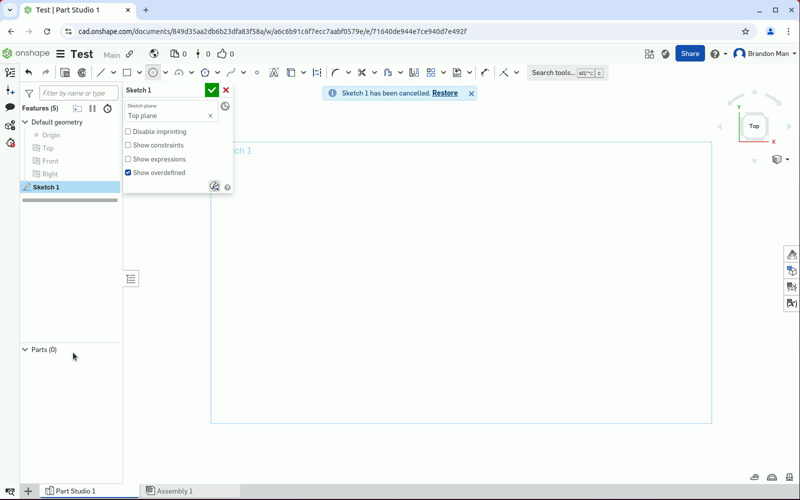
key_down(shift)
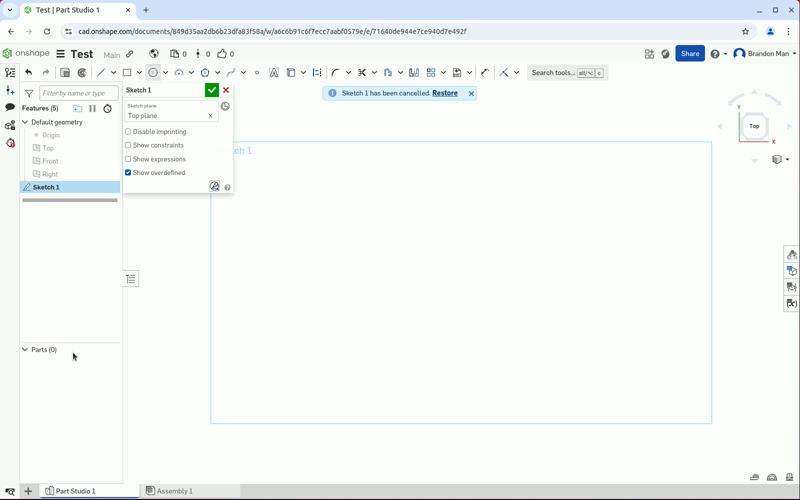
mouse_move(461, 282)
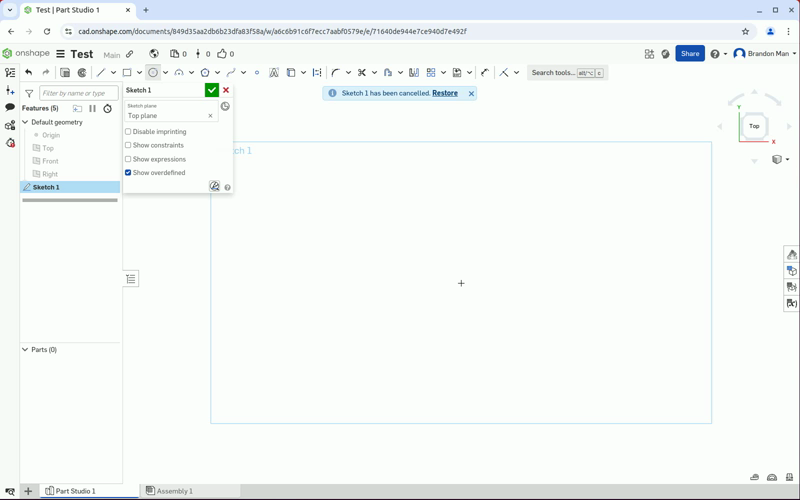
click(461, 282)
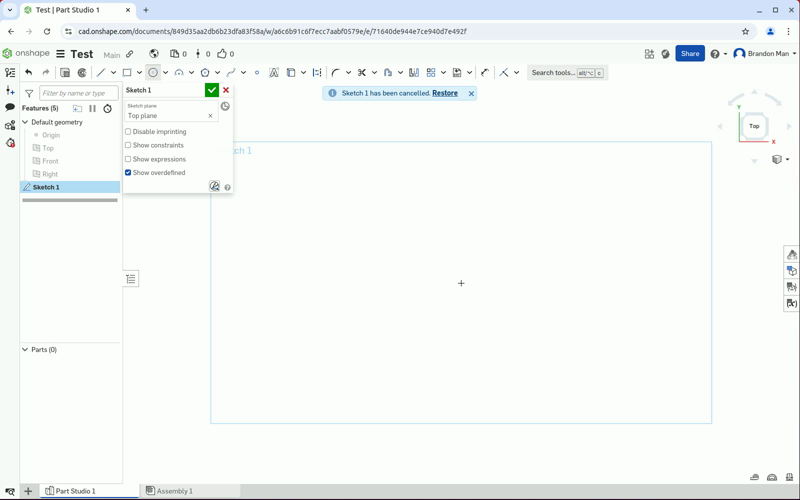
key_up(shift)
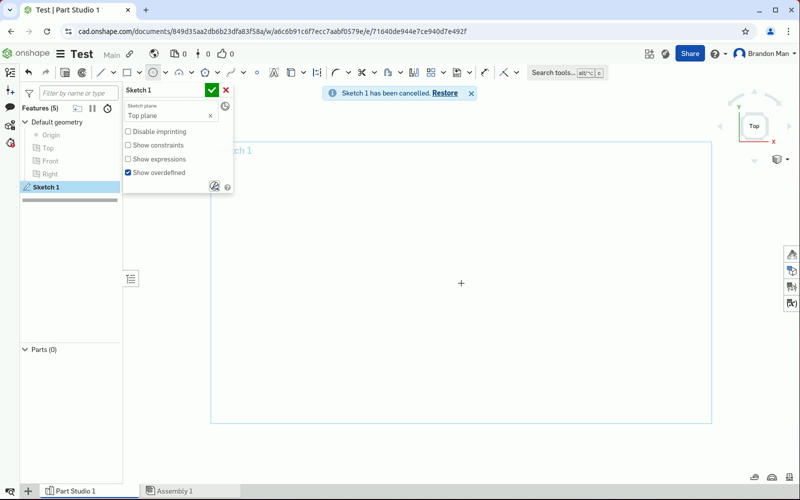
mouse_move(574, 282)
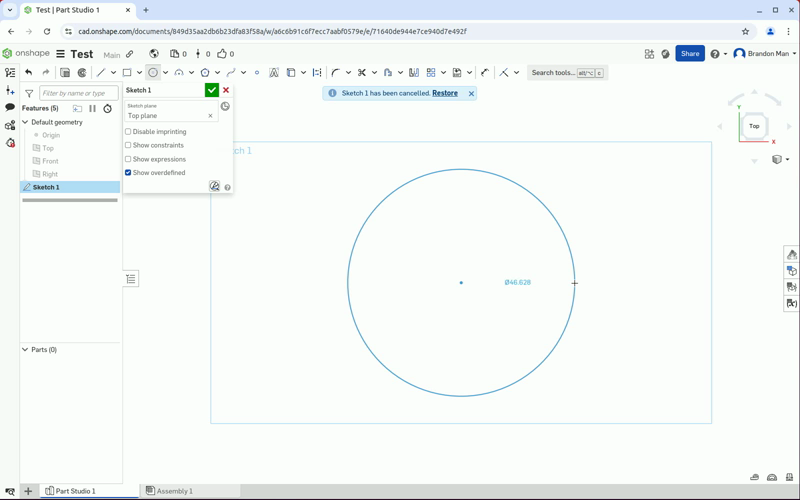
click(574, 282)
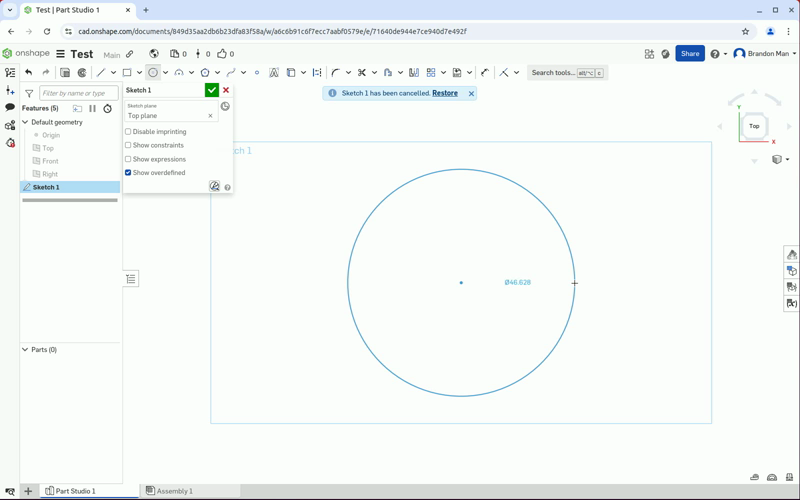
key(esc)
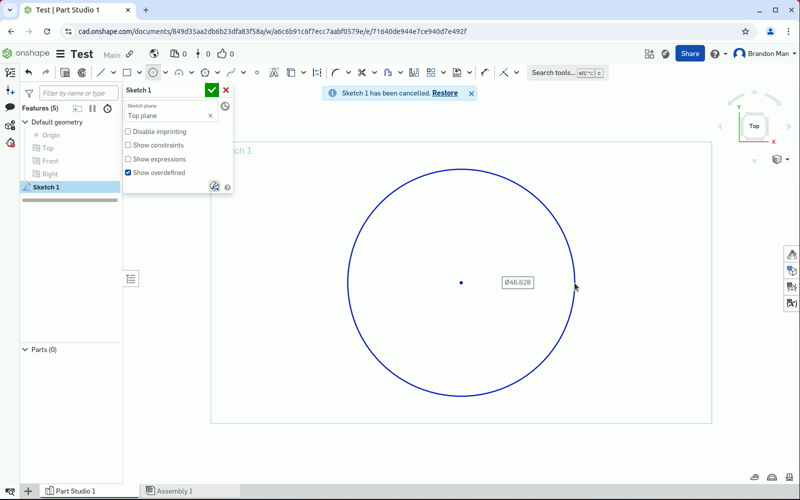
mouse_move(475, 363)
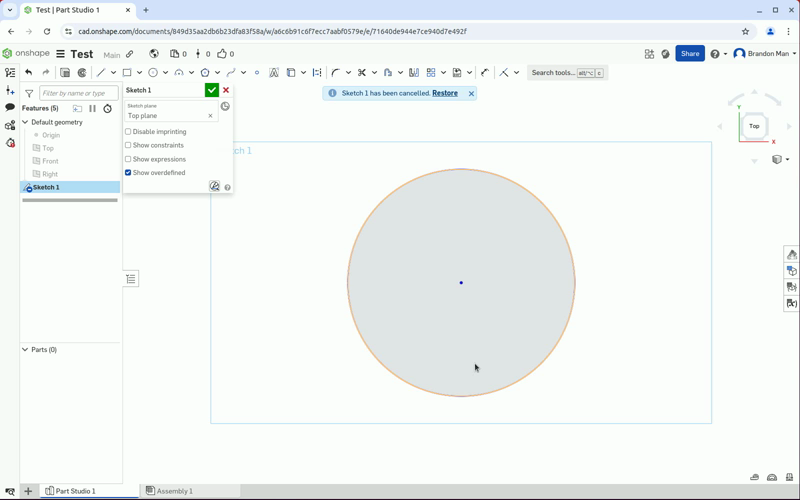
click(475, 363)
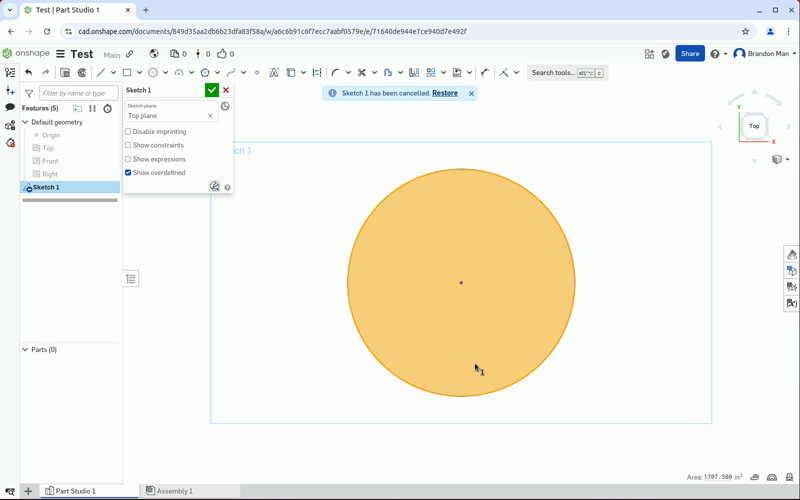
mouse_move(73, 352)
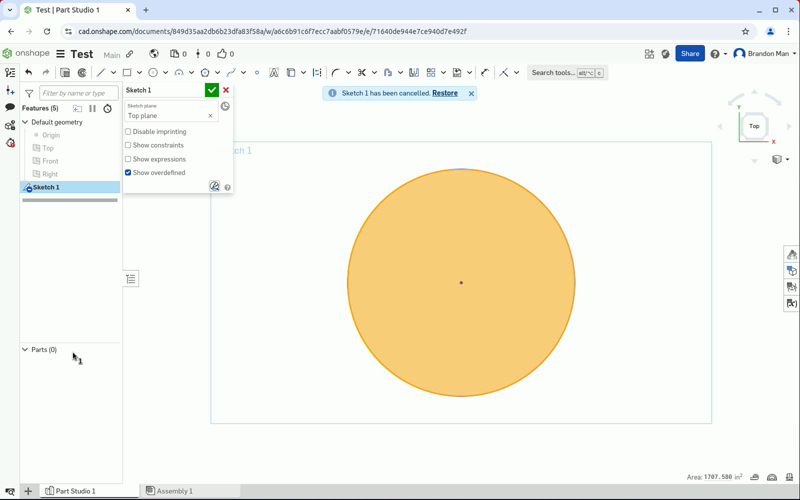
key(shift+y)
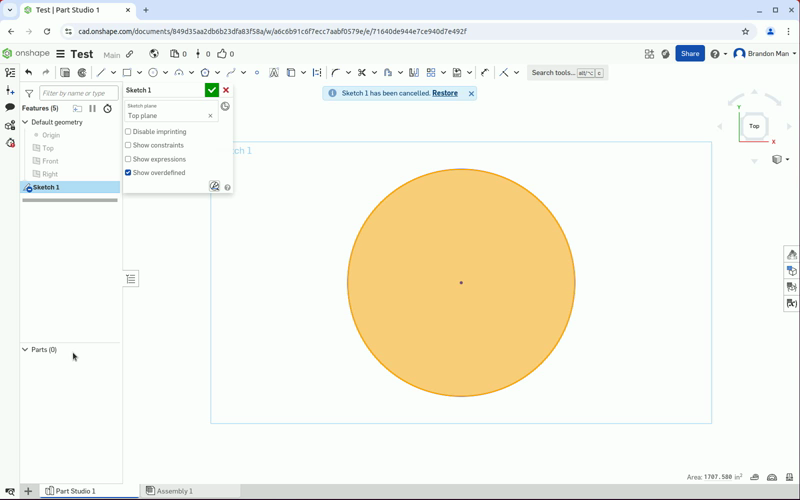
key(shift+e)
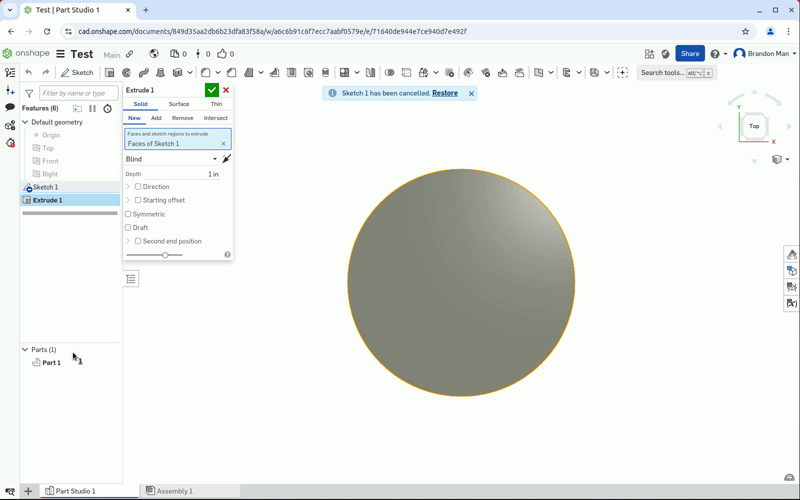
mouse_move(143, 106)
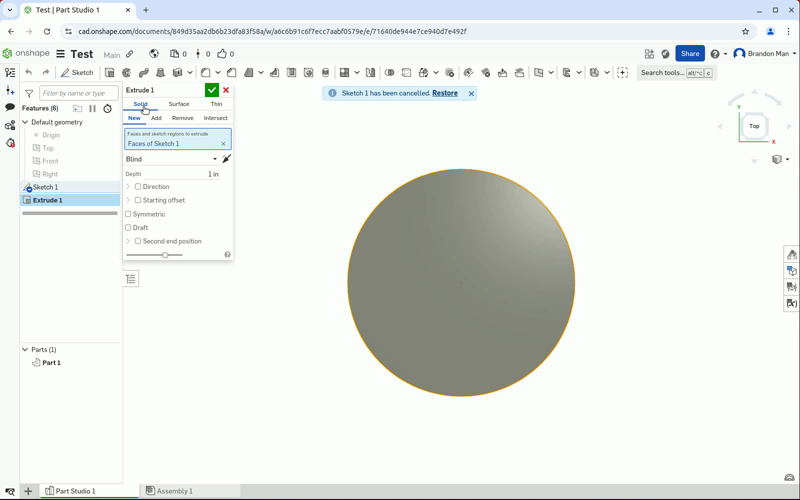
click(143, 106)
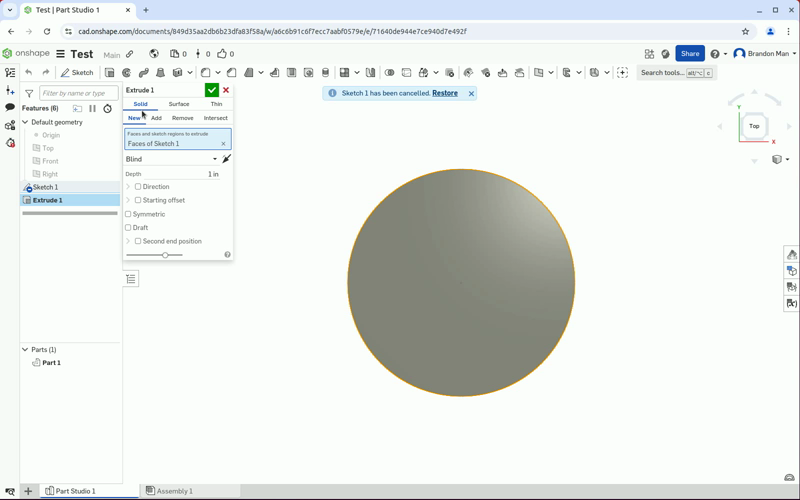
mouse_move(137, 120)
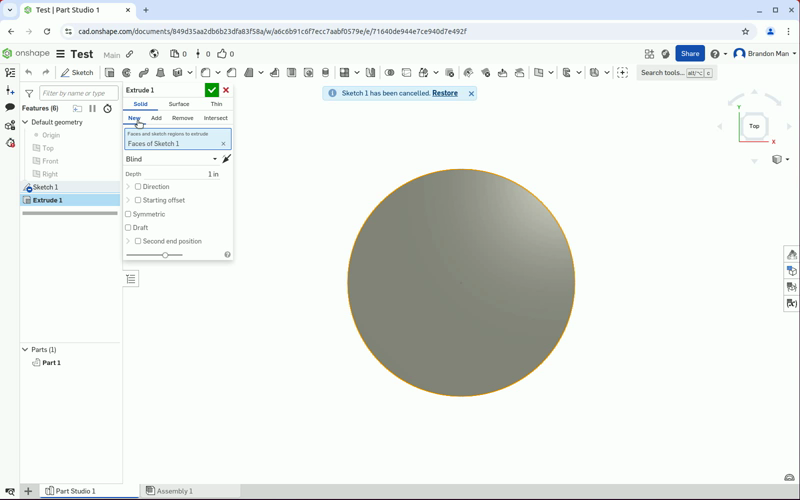
click(137, 120)
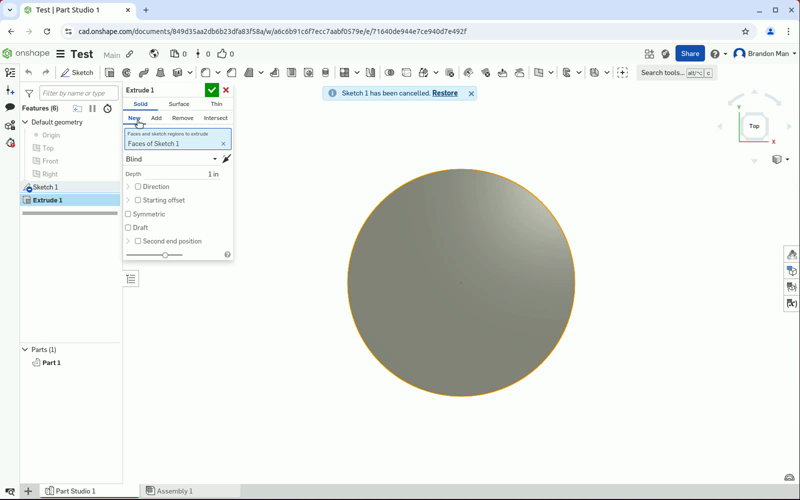
key(tab, 4)
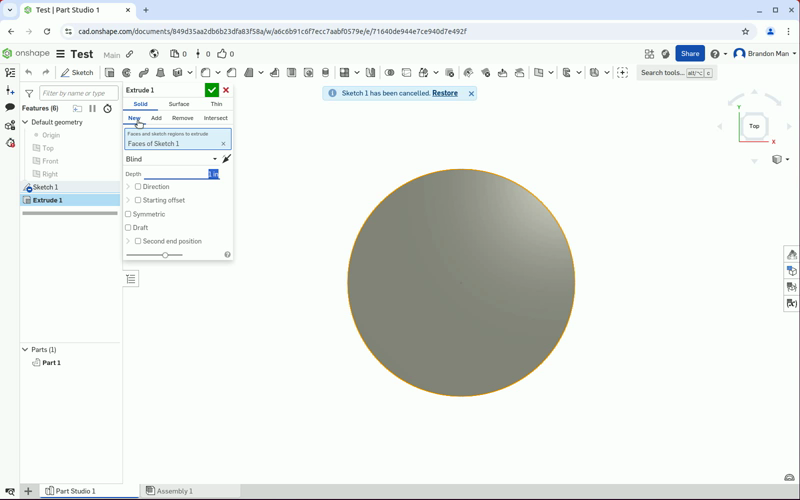
text(3.851)
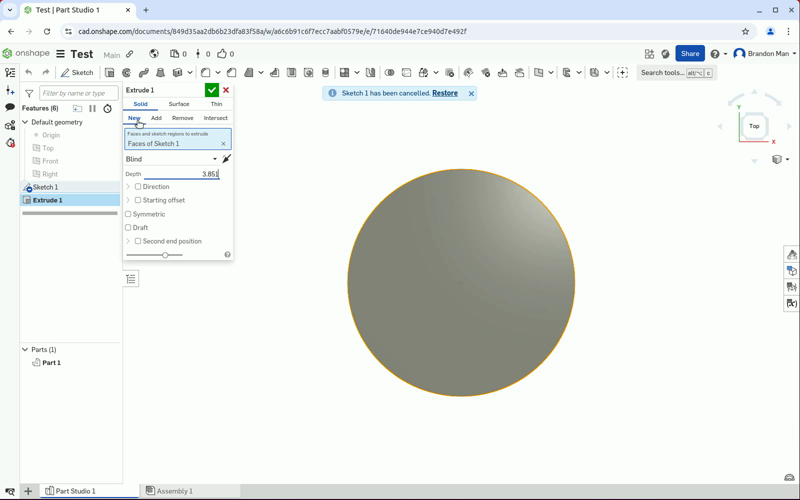
key(enter)
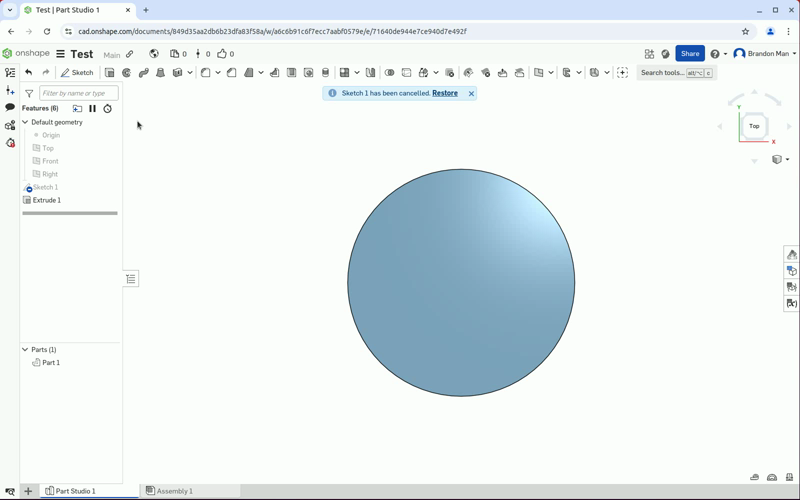
key(shift+h)
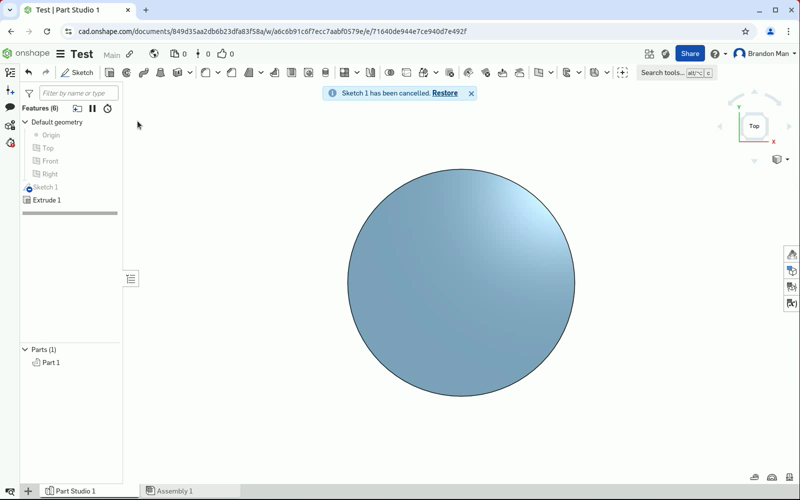
key(shift+h)
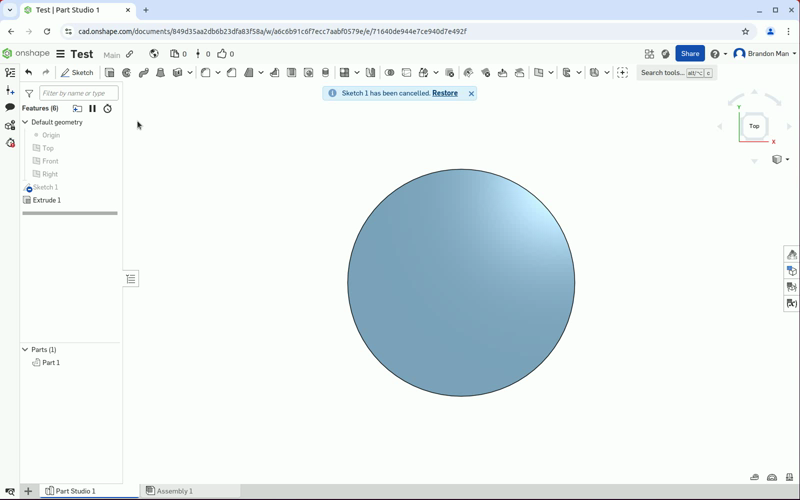
mouse_move(73, 189)
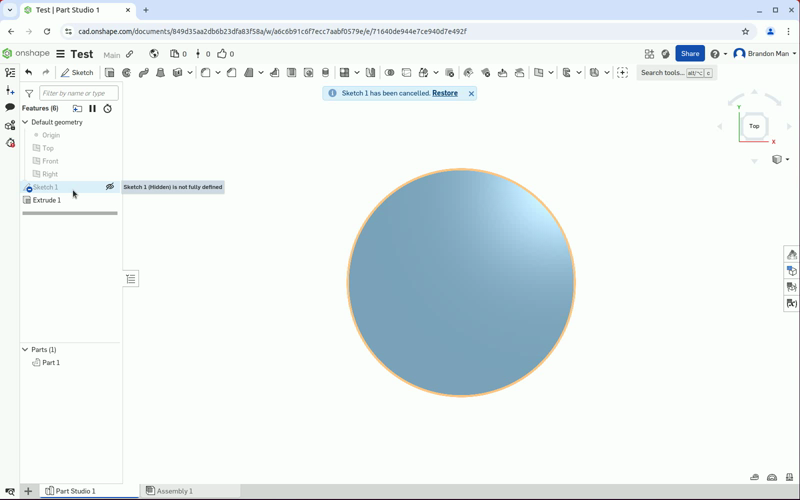
click(73, 189)
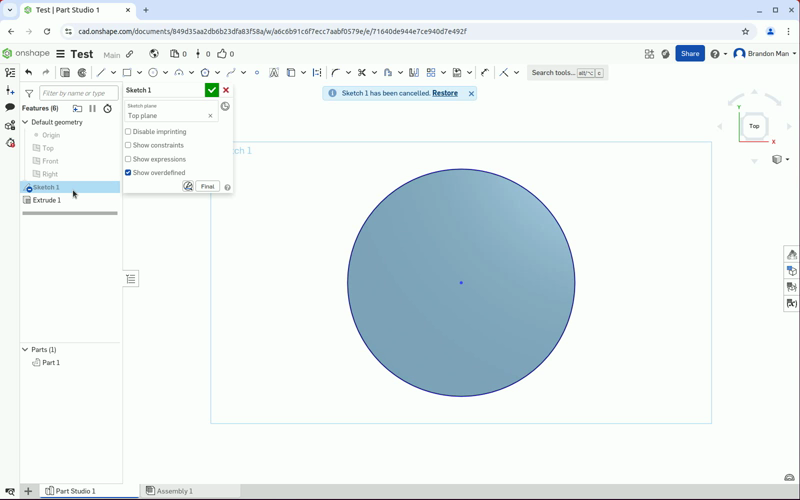
mouse_move(229, 92)
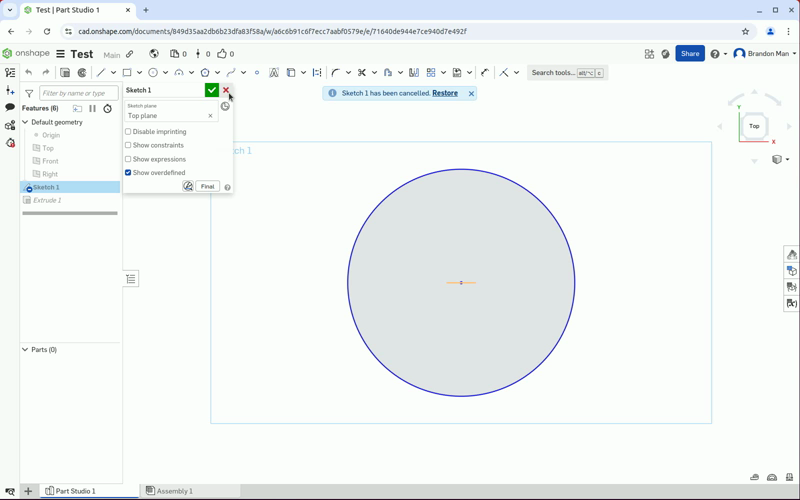
click(229, 92)
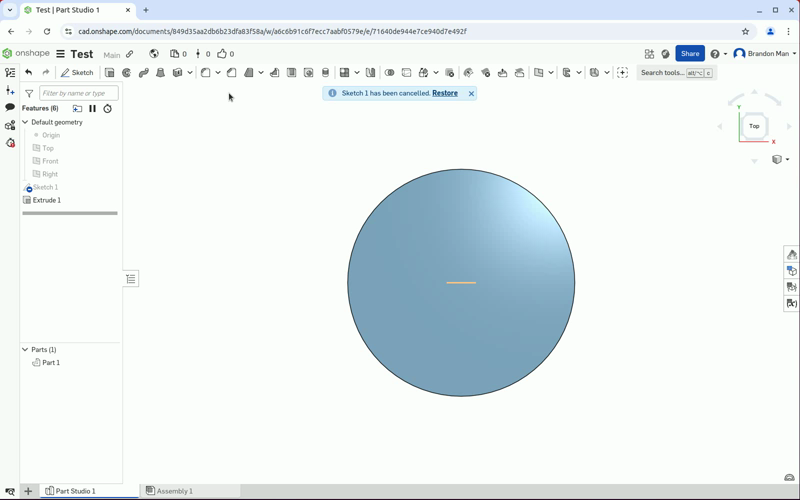
mouse_move(541, 75)
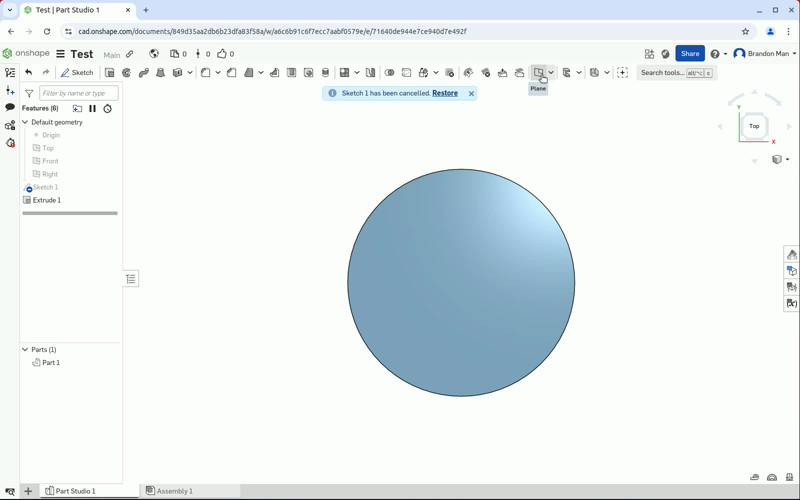
click(541, 75)
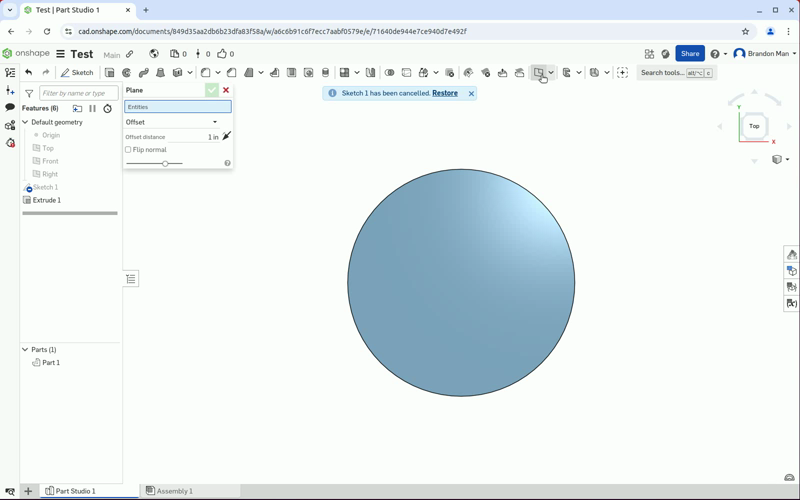
mouse_move(73, 150)
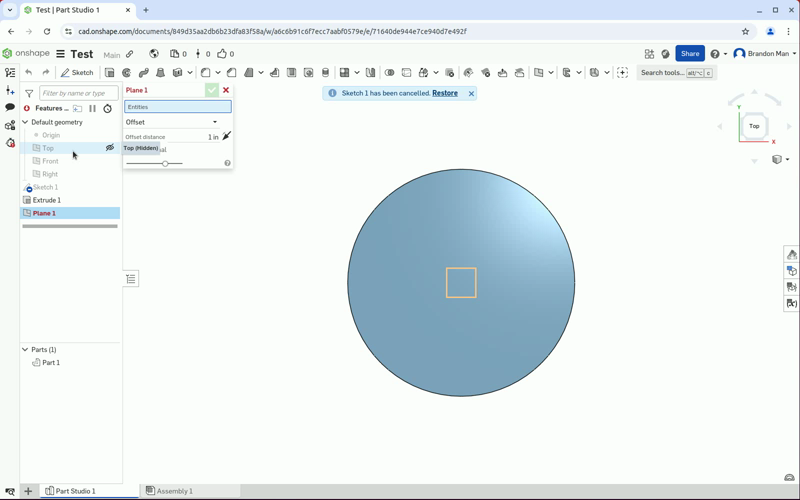
click(73, 150)
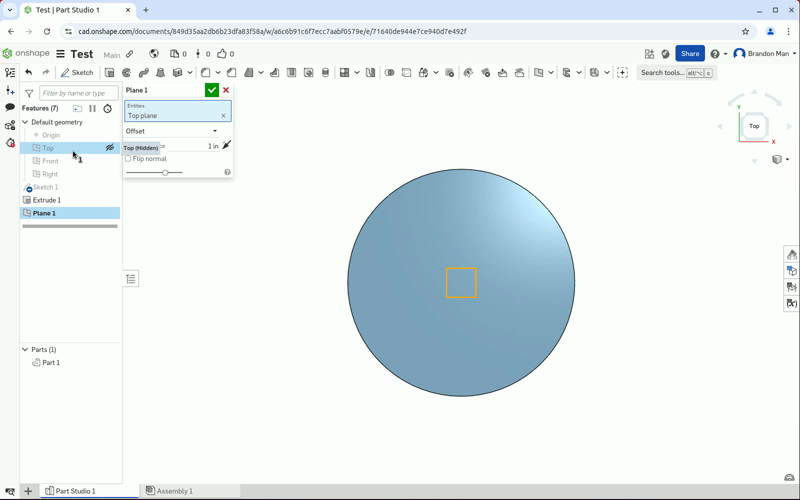
key(tab, 2)
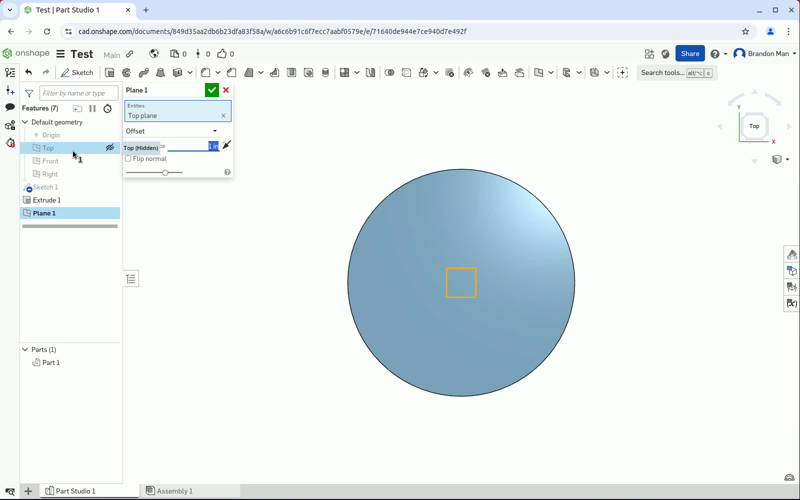
text(3.851)
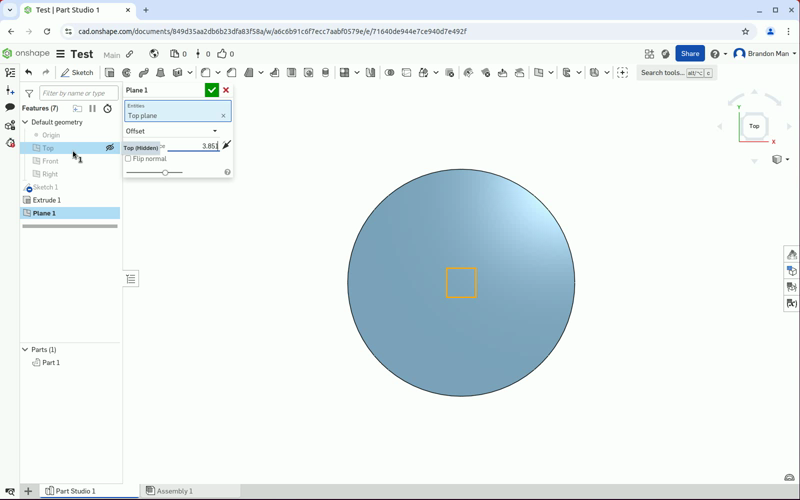
key(enter, 2)
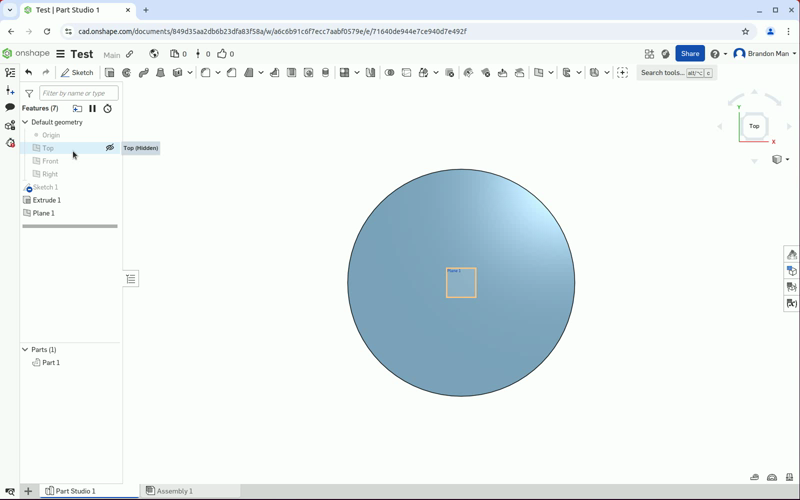
key(shift+s)
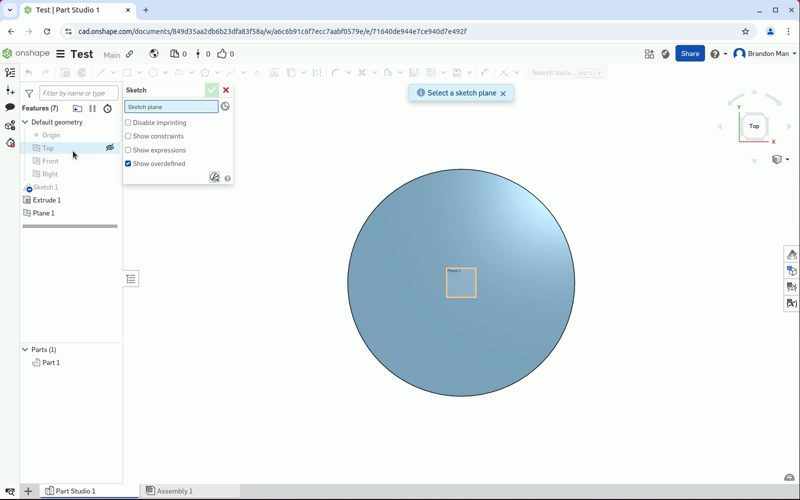
mouse_move(73, 215)
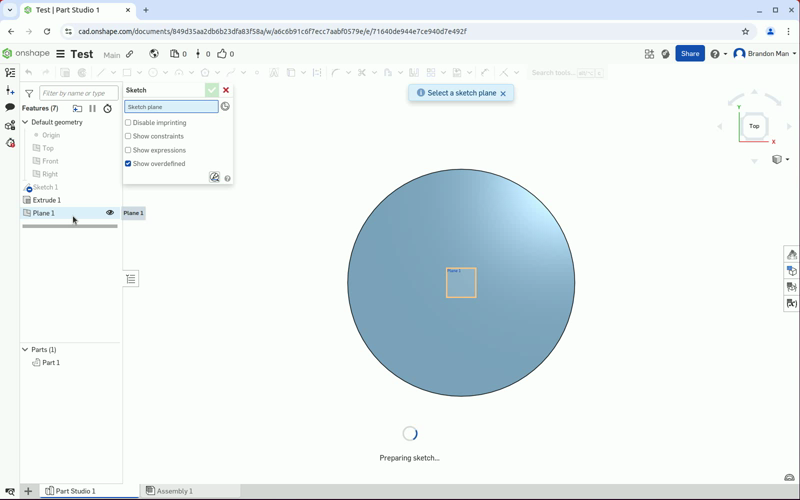
click(73, 215)
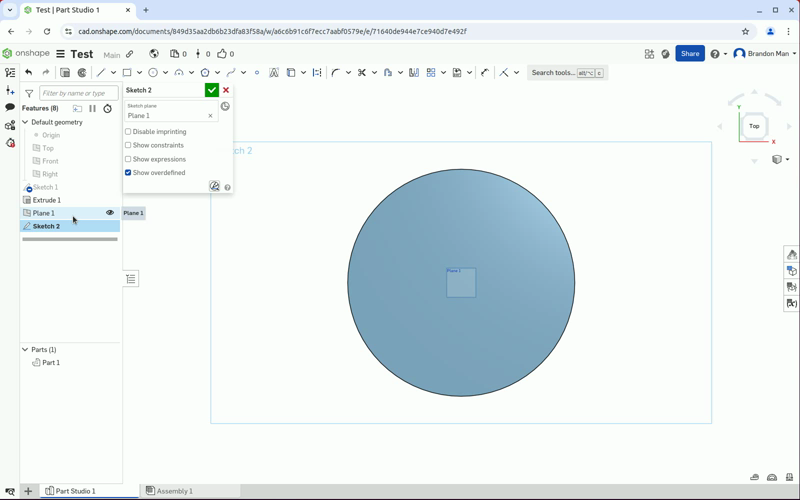
mouse_move(73, 352)
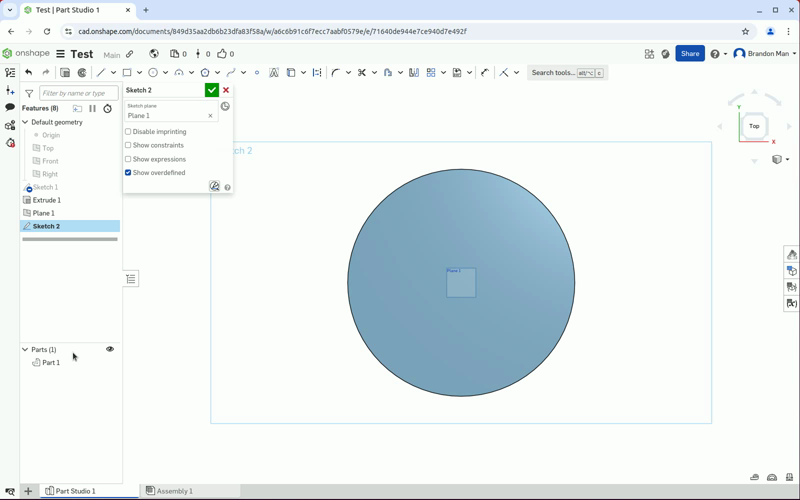
key(y)
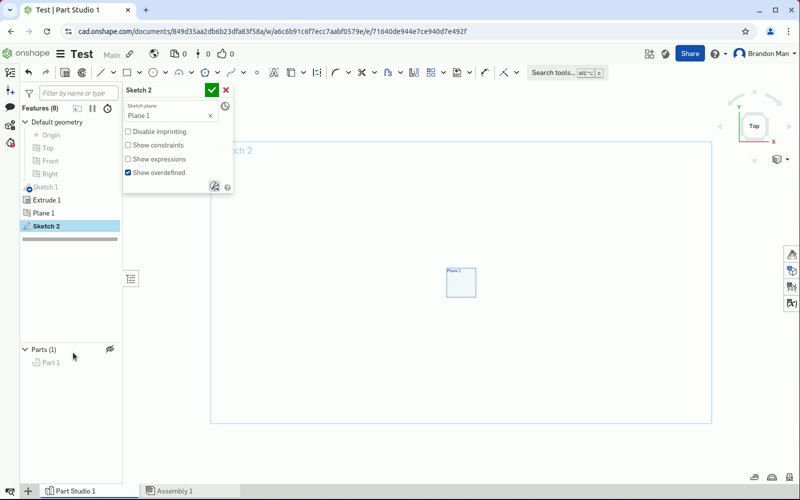
key(c)
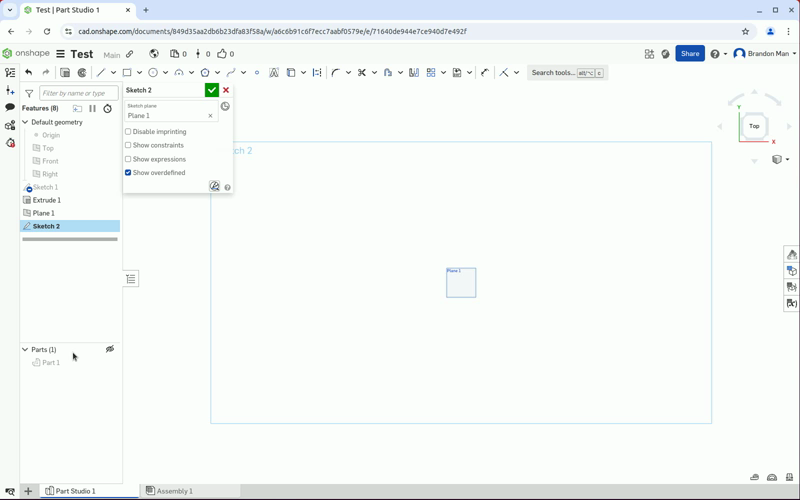
key_down(shift)
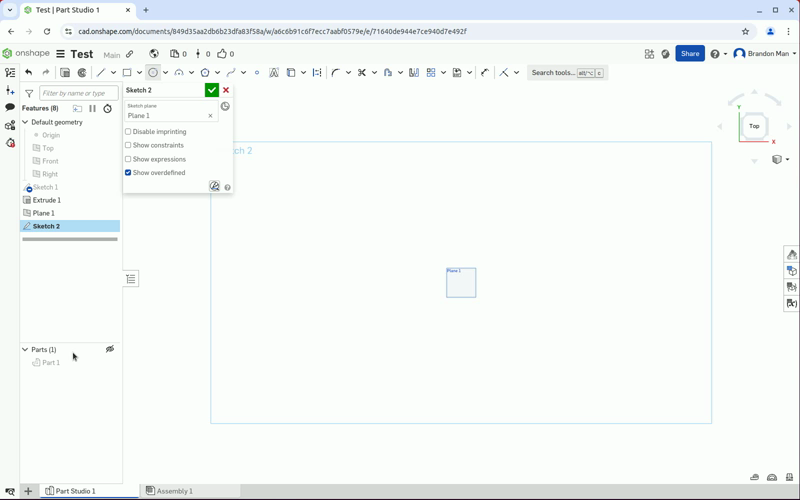
mouse_move(461, 204)
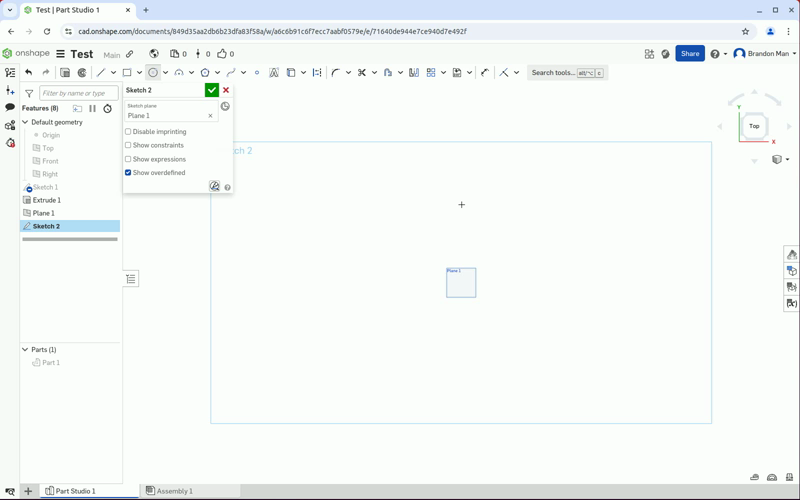
click(461, 204)
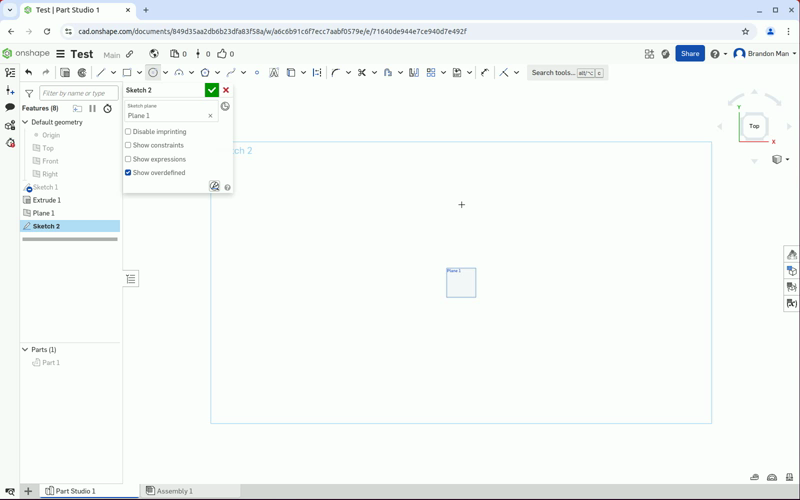
key_up(shift)
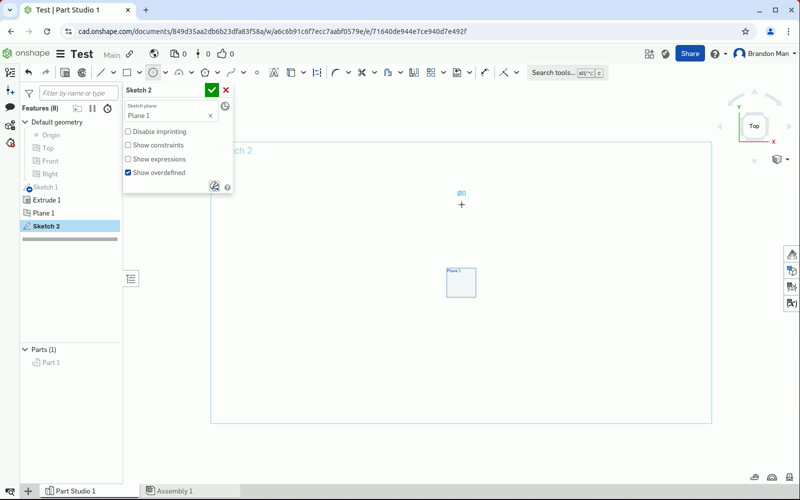
mouse_move(473, 204)
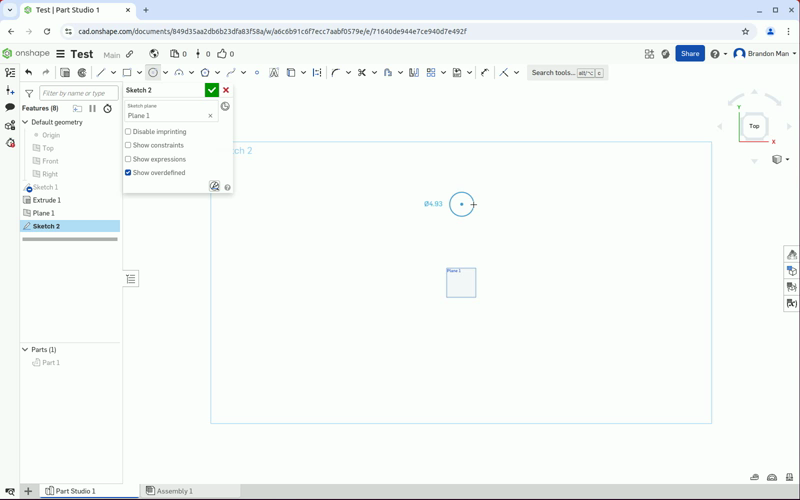
click(473, 204)
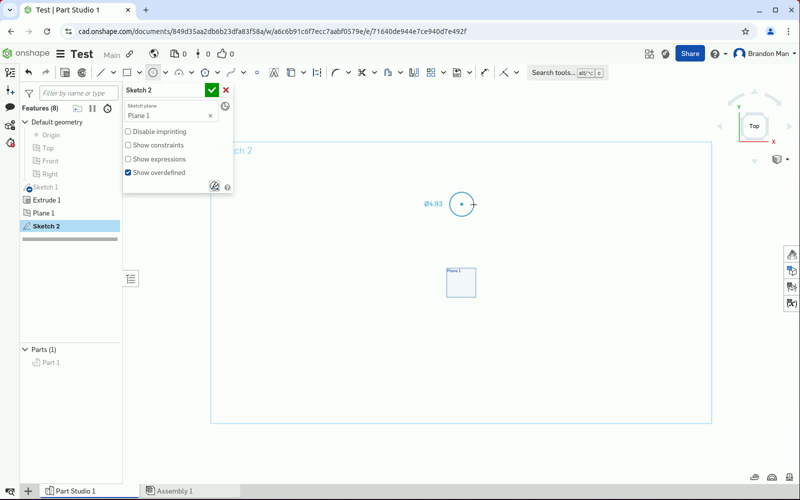
key(esc)
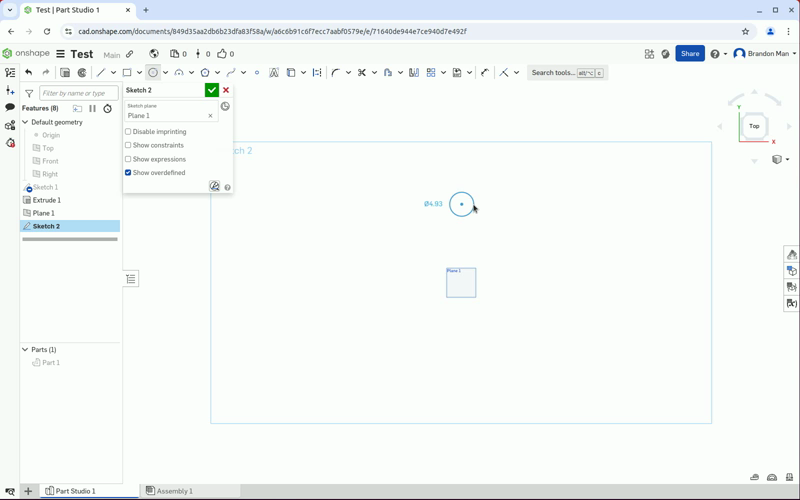
mouse_move(465, 202)
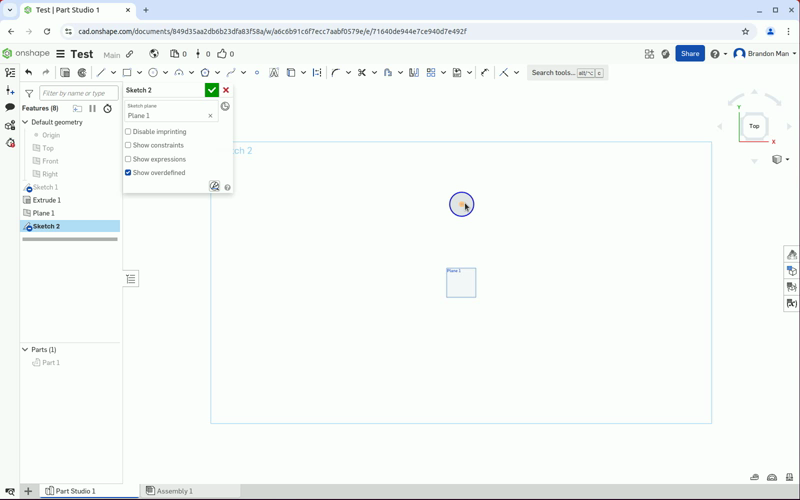
scroll(6)
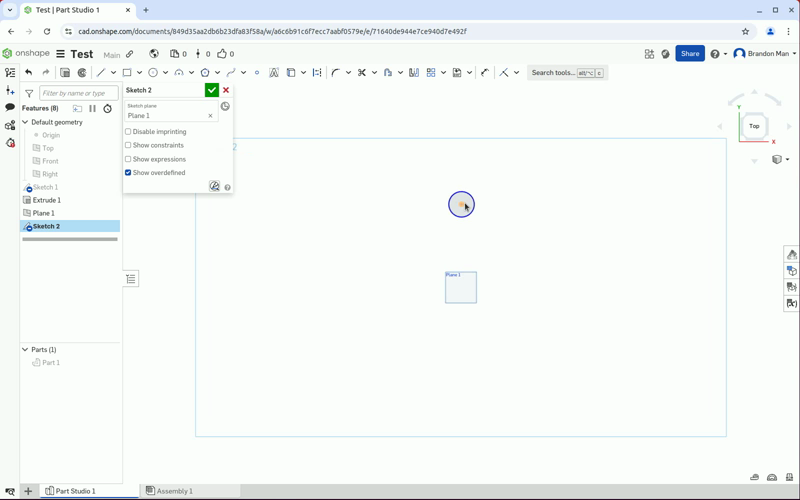
scroll(6)
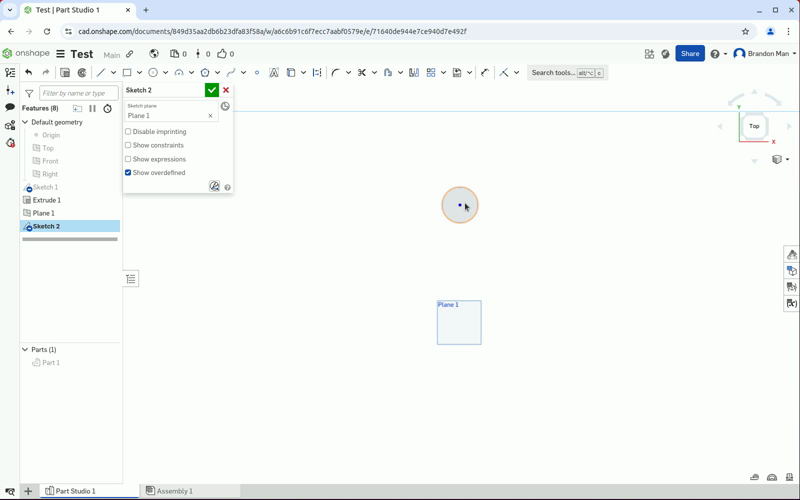
scroll(6)
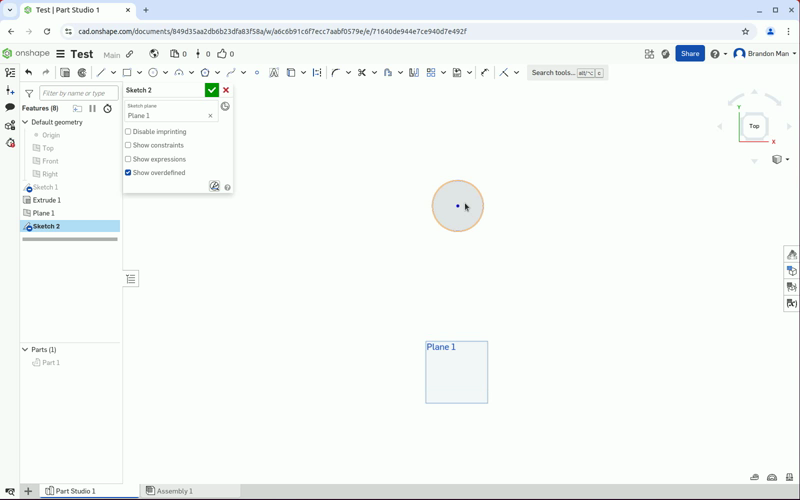
scroll(6)
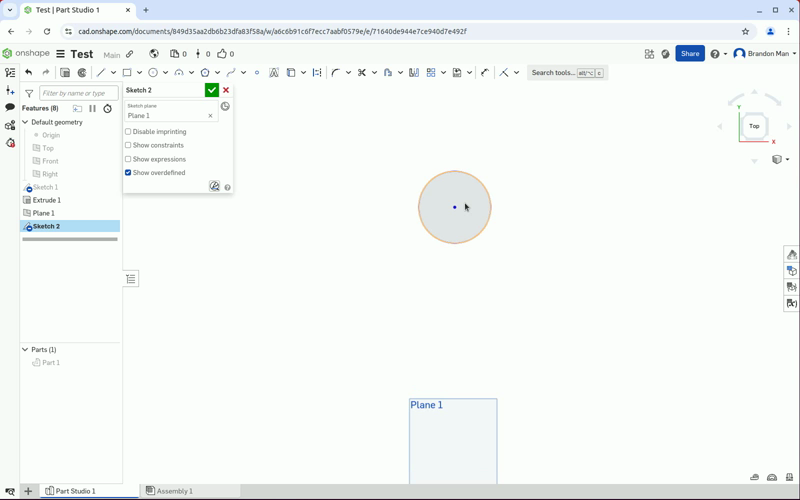
scroll(6)
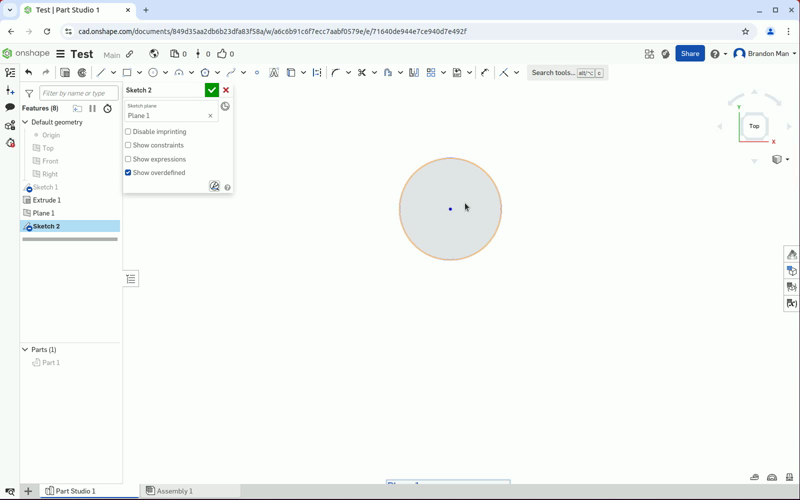
scroll(6)
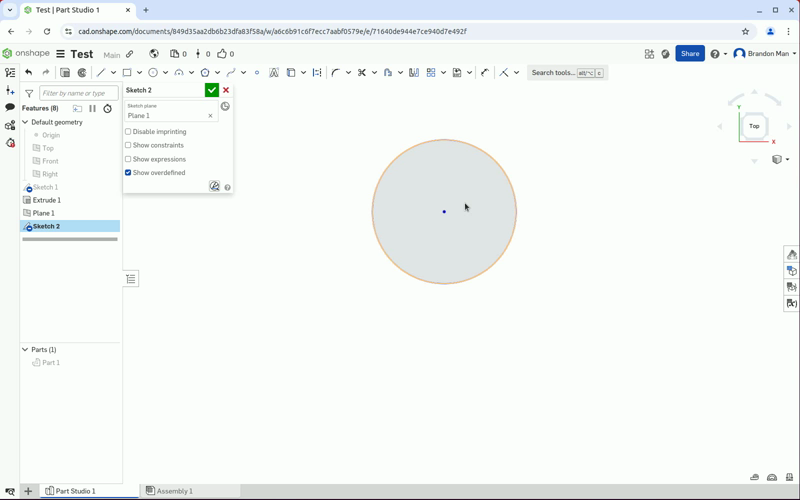
scroll(6)
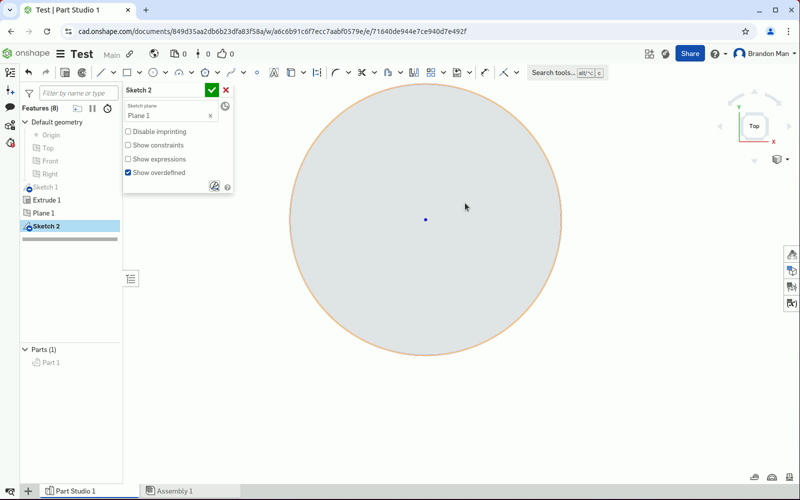
click(465, 202)
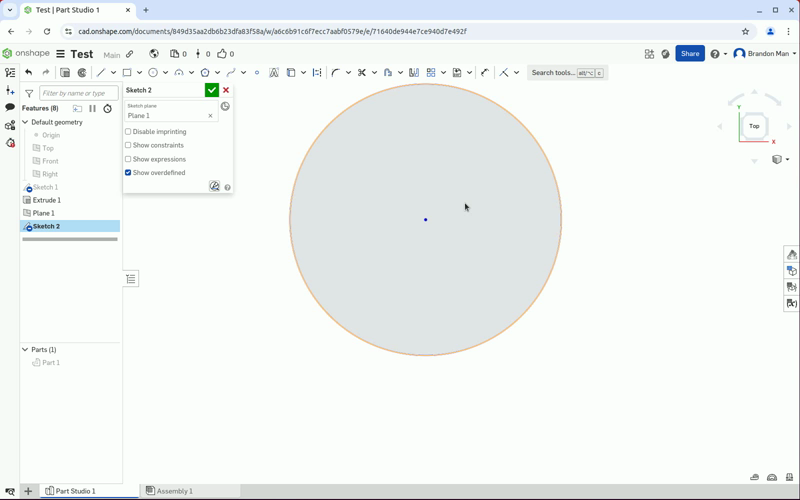
scroll(-6)
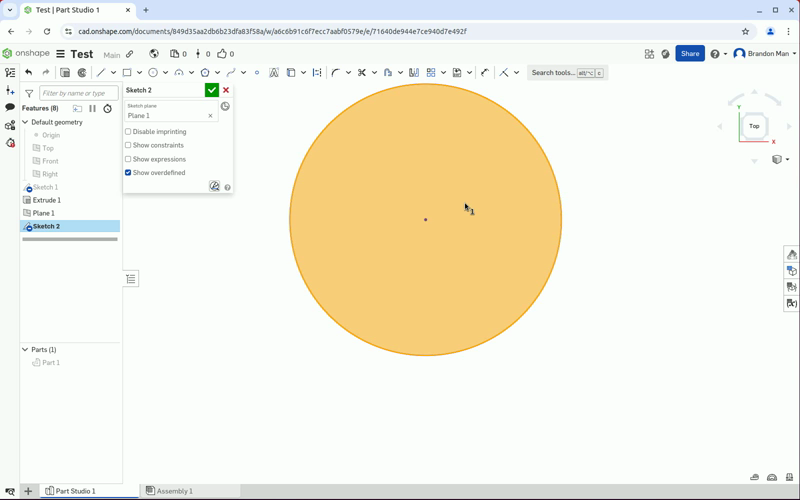
scroll(-6)
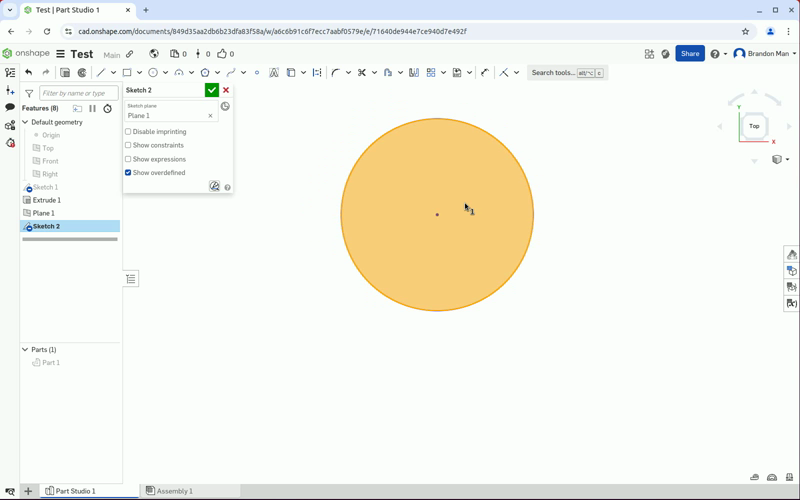
scroll(-6)
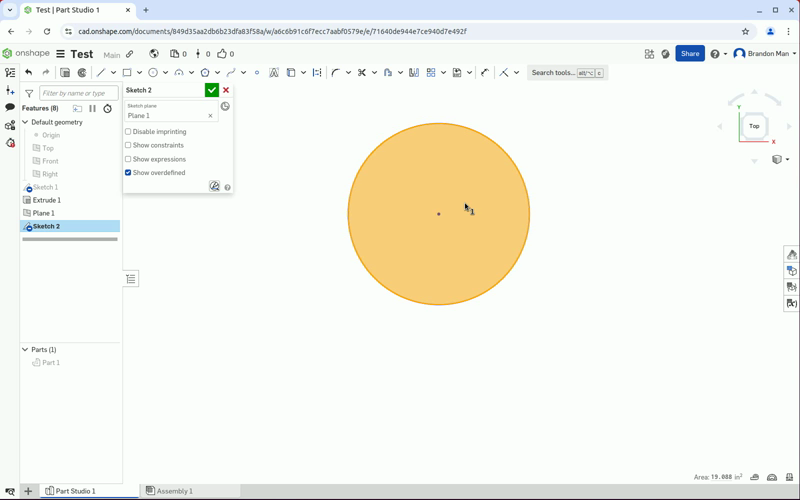
scroll(-6)
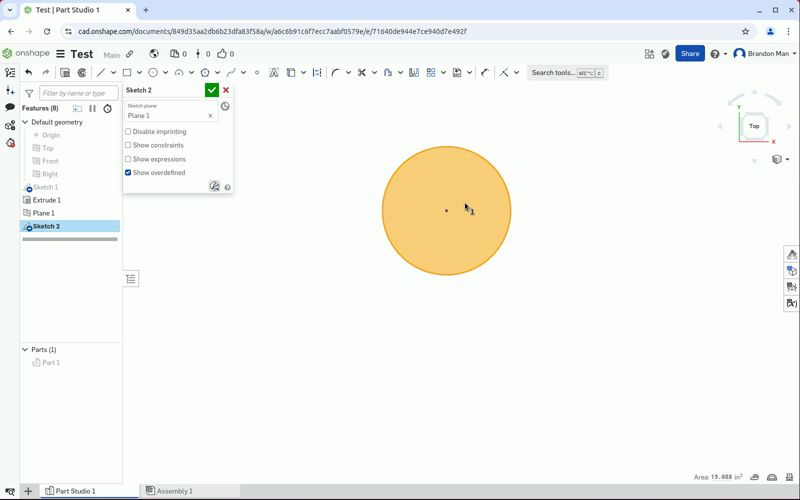
scroll(-6)
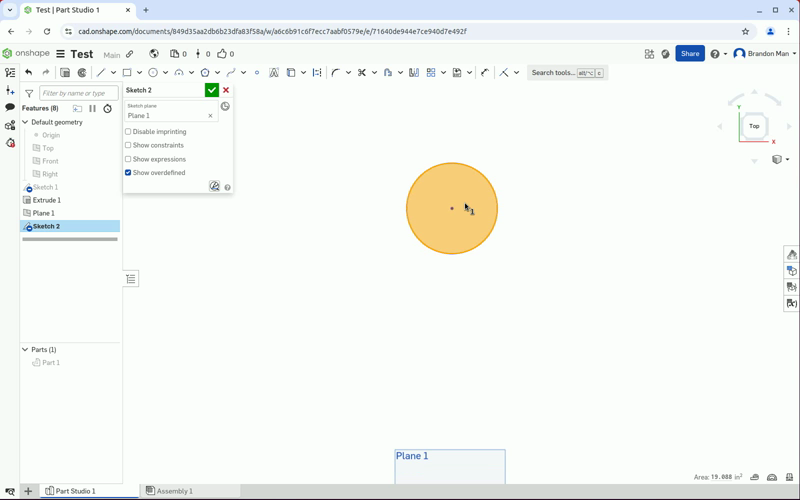
scroll(-6)
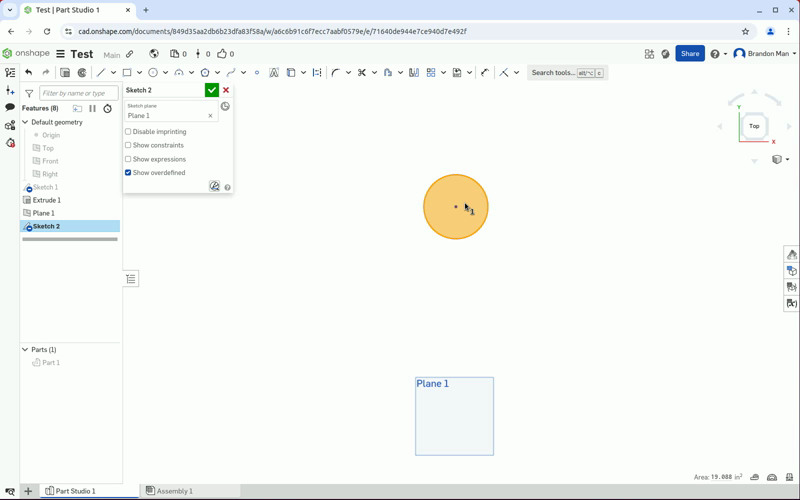
scroll(-6)
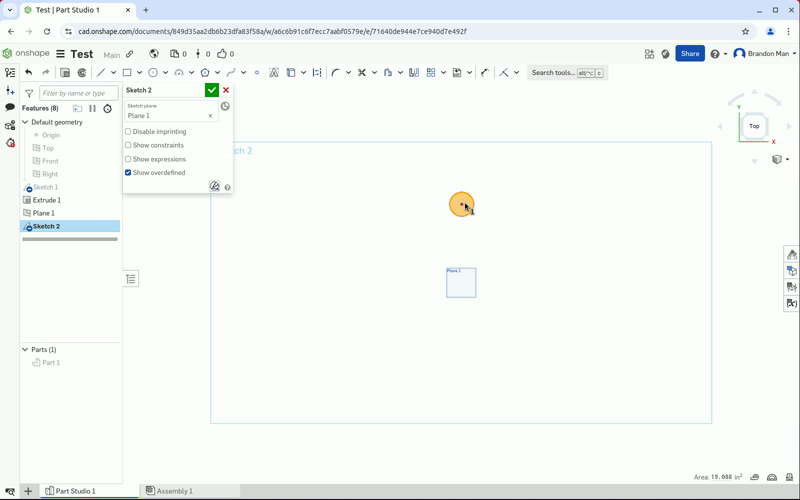
mouse_move(73, 352)
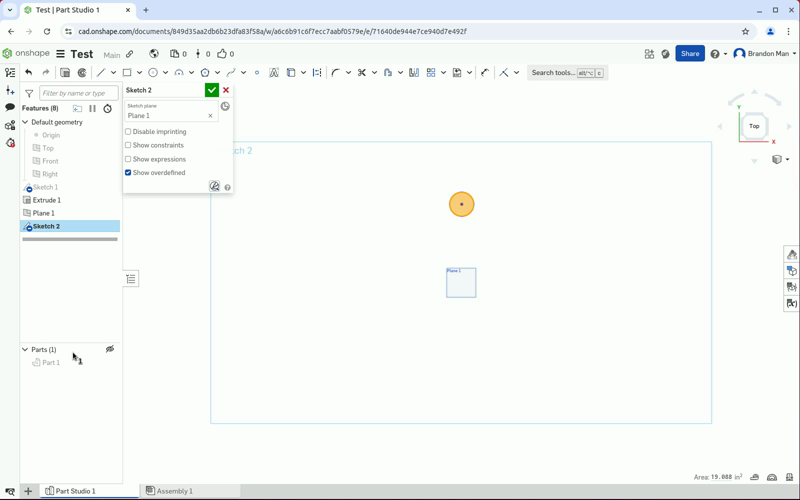
key(shift+y)
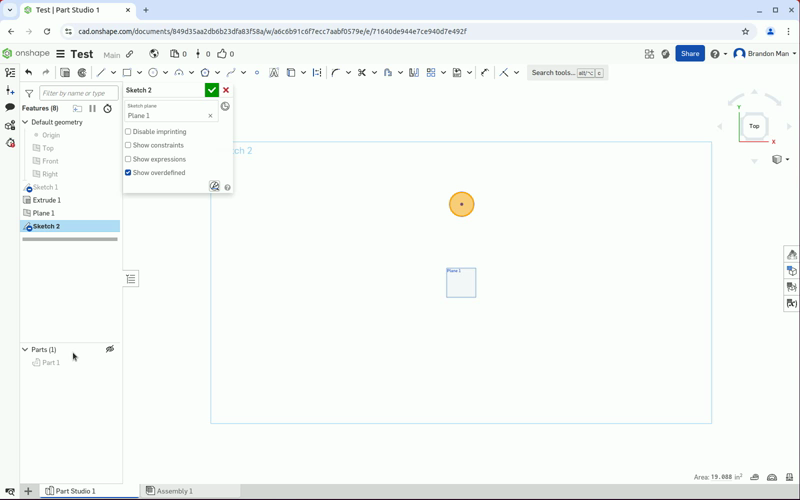
key(shift+e)
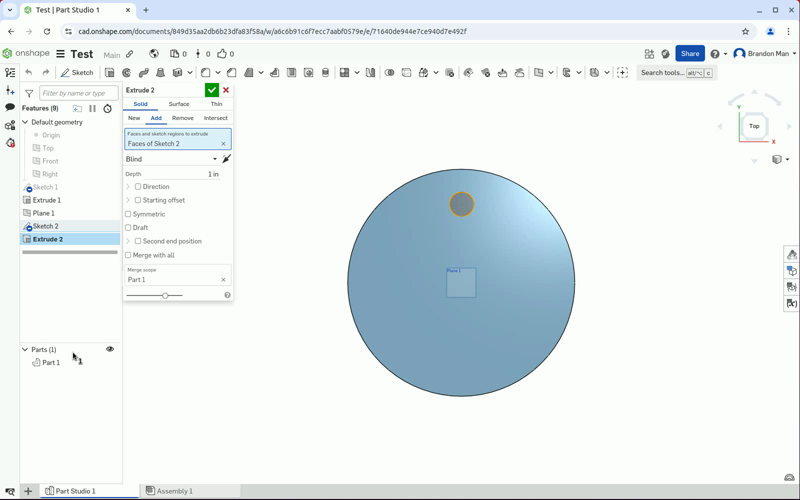
mouse_move(143, 106)
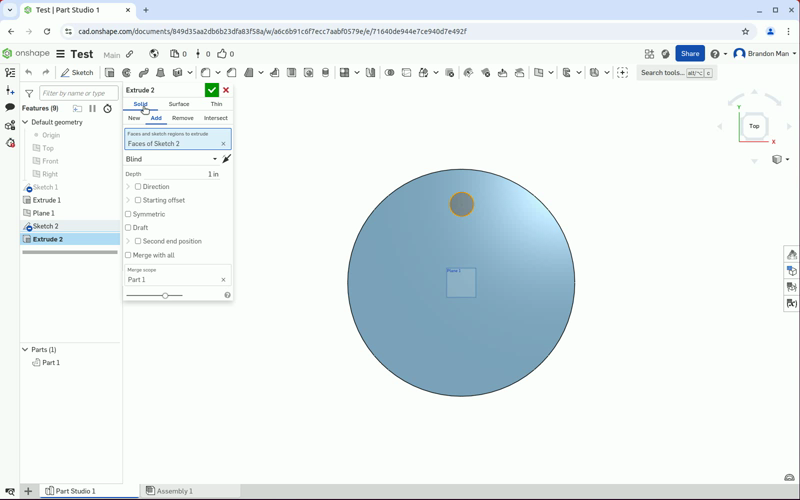
click(143, 106)
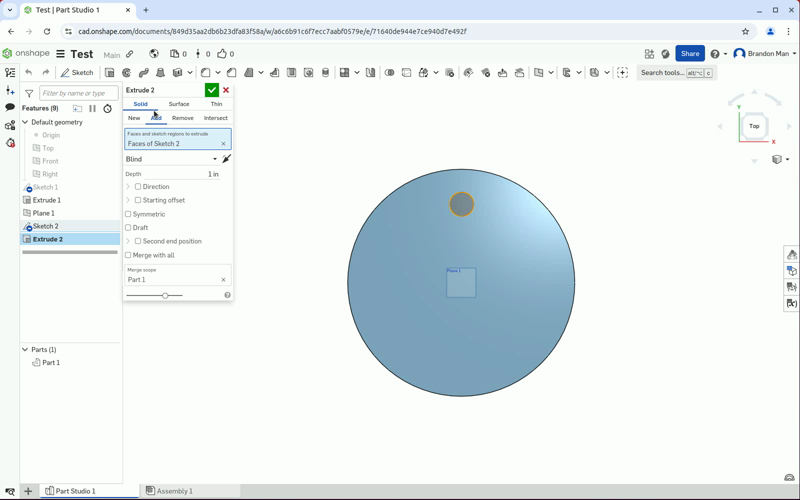
mouse_move(186, 120)
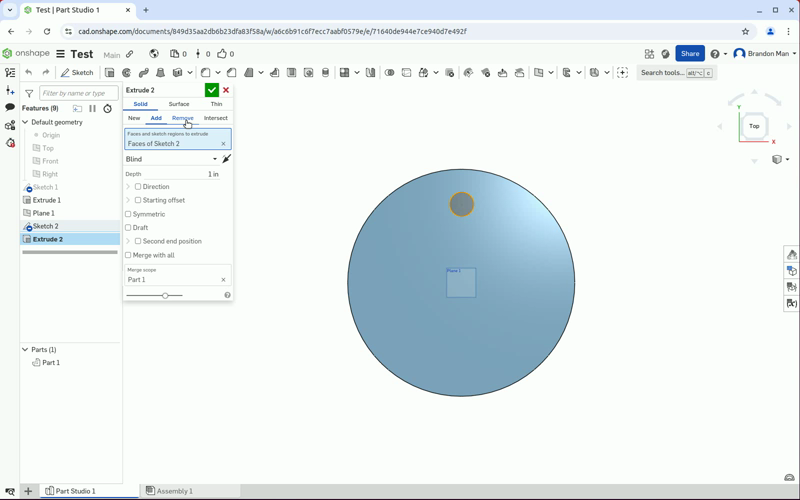
click(186, 120)
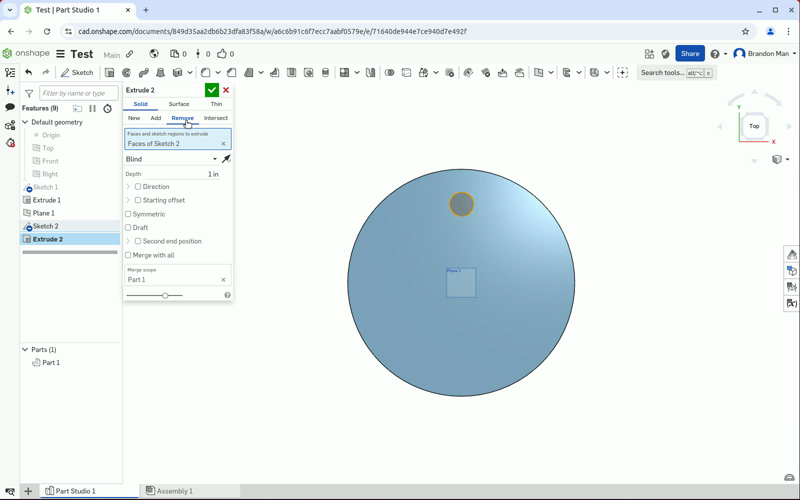
key(tab, 4)
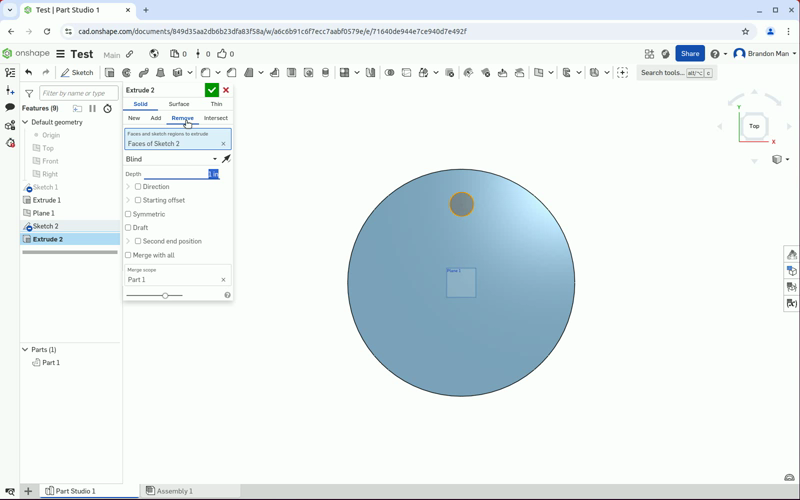
text(9.628)
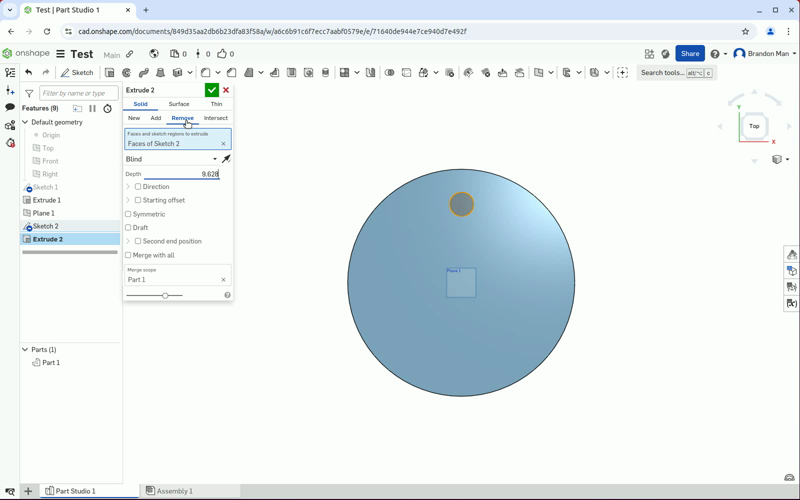
key(tab, 6)
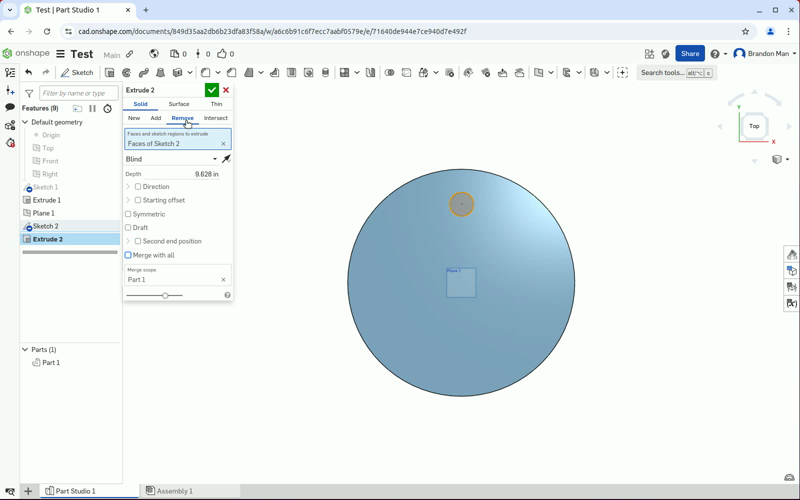
key(space)
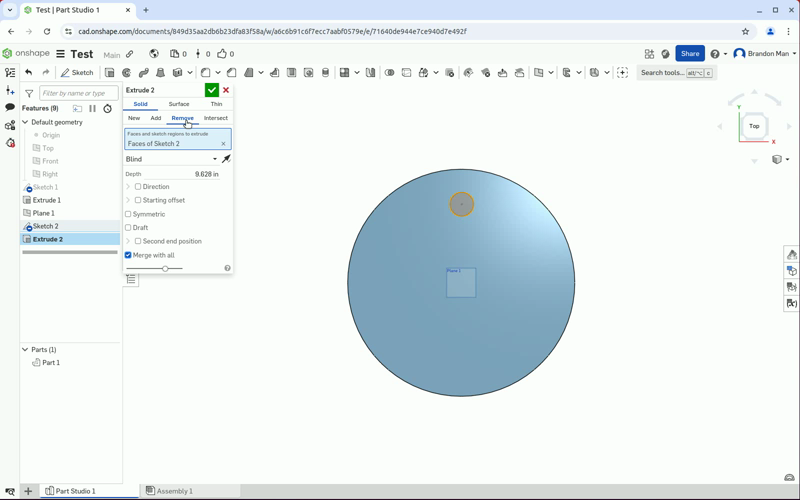
key(enter)
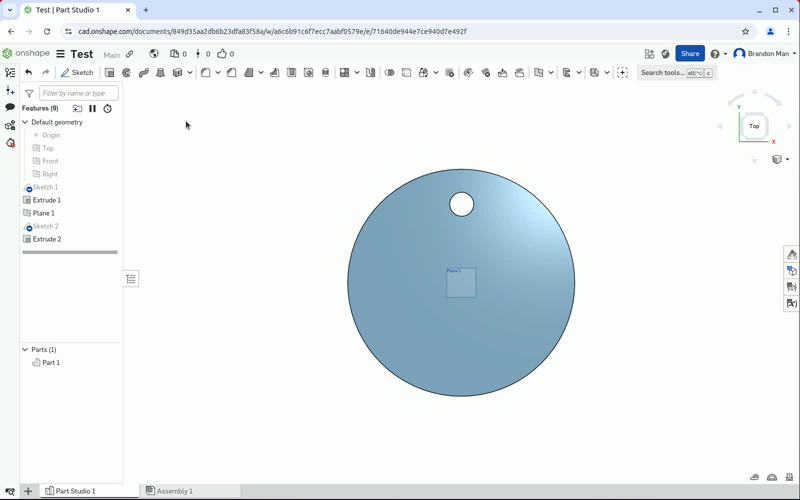
key(shift+h)
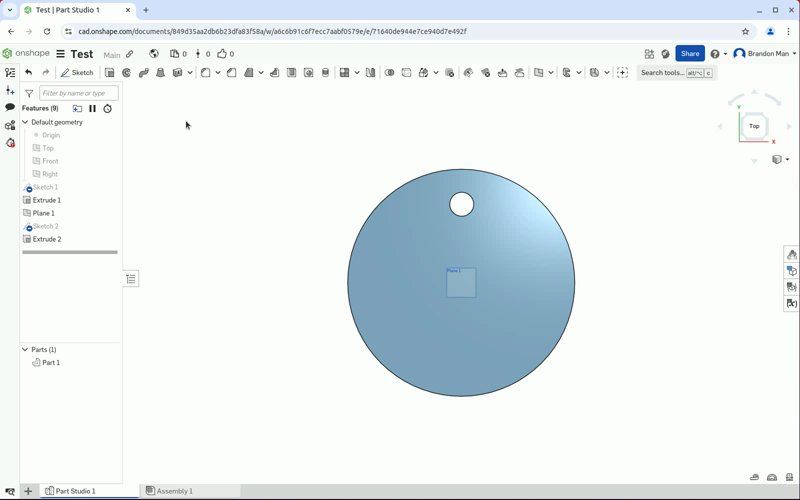
key(shift+h)
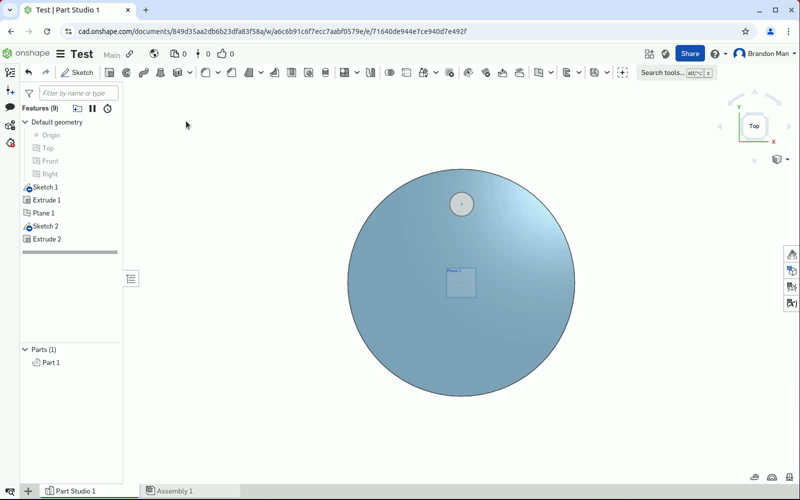
key(shift+7)
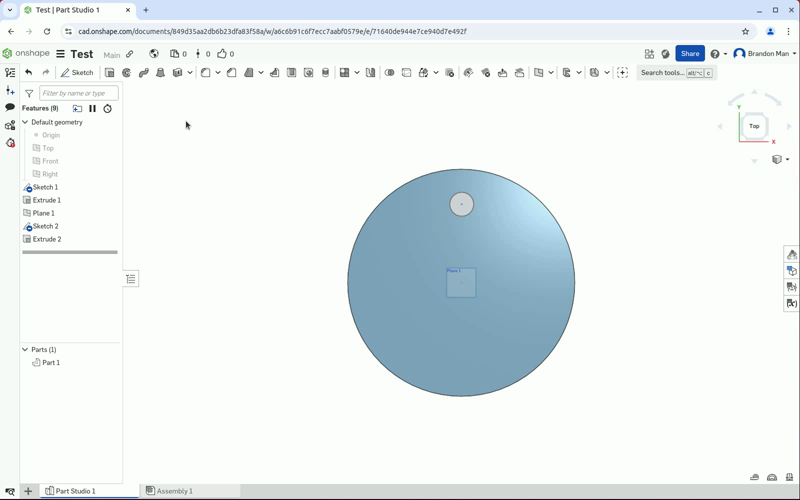
key(up, 3)
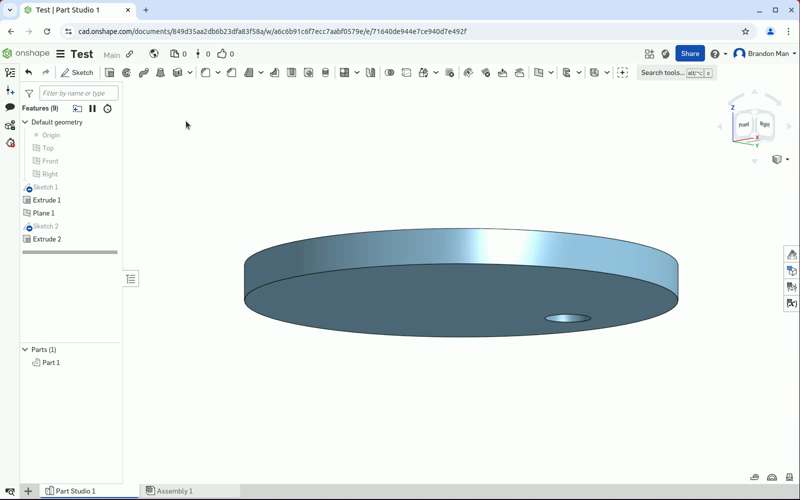
key(left, 3)
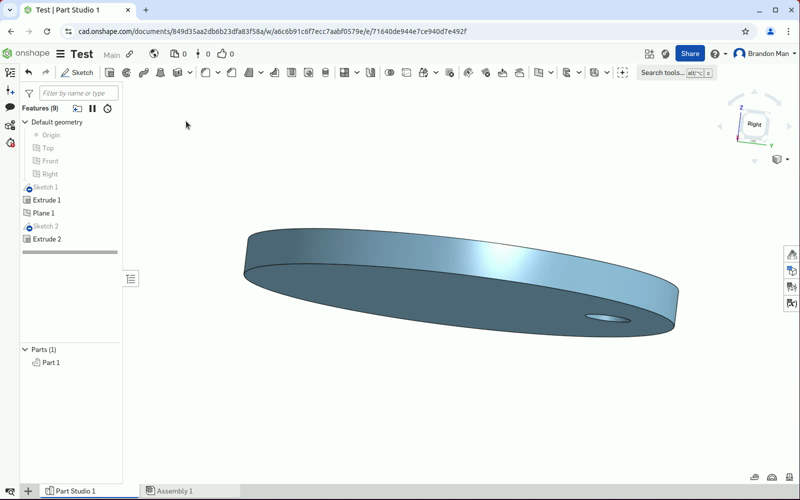
key(right, 3)
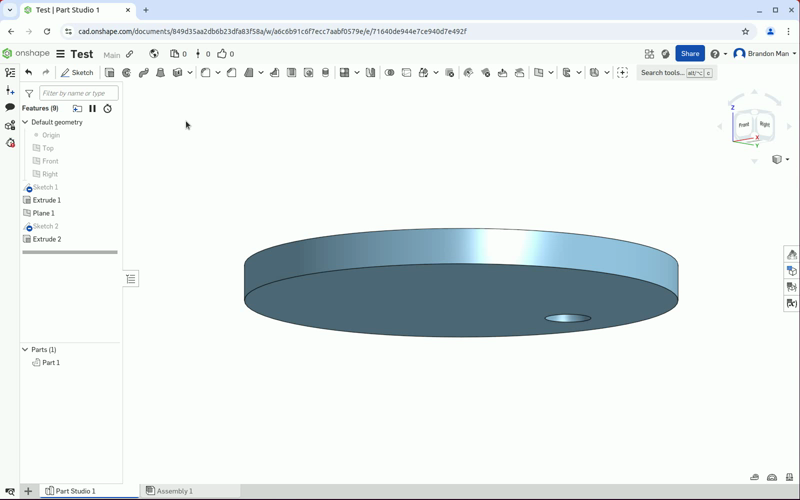
key(down, 3)
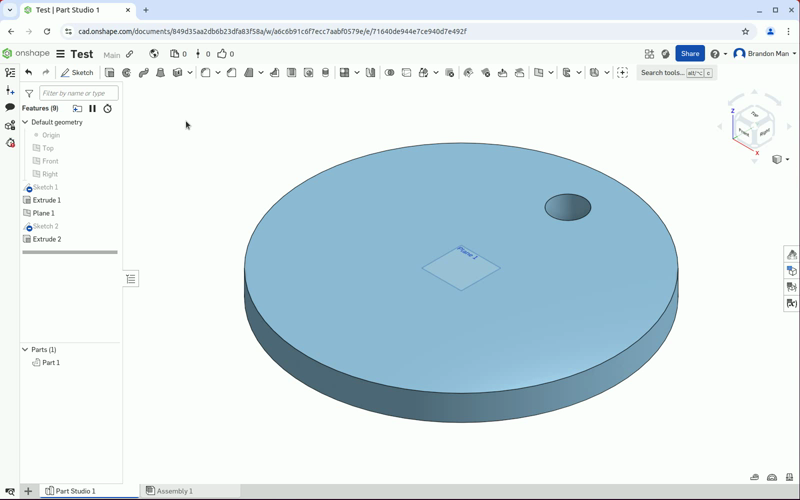
mouse_move(73, 189)
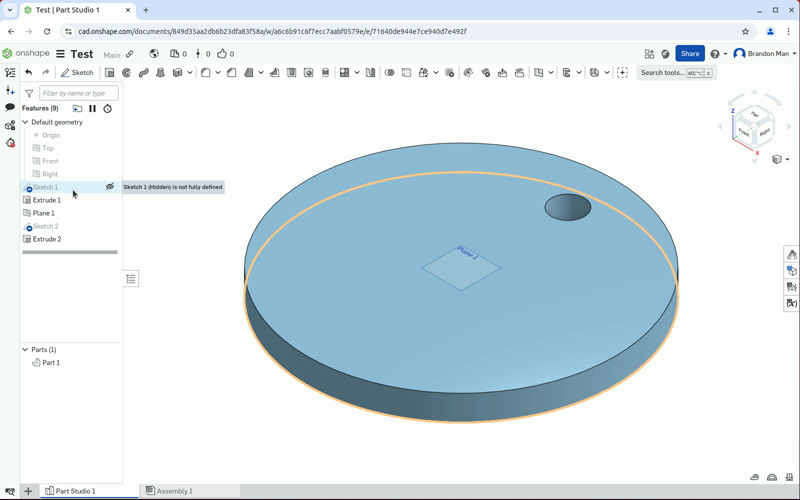
click(73, 189)